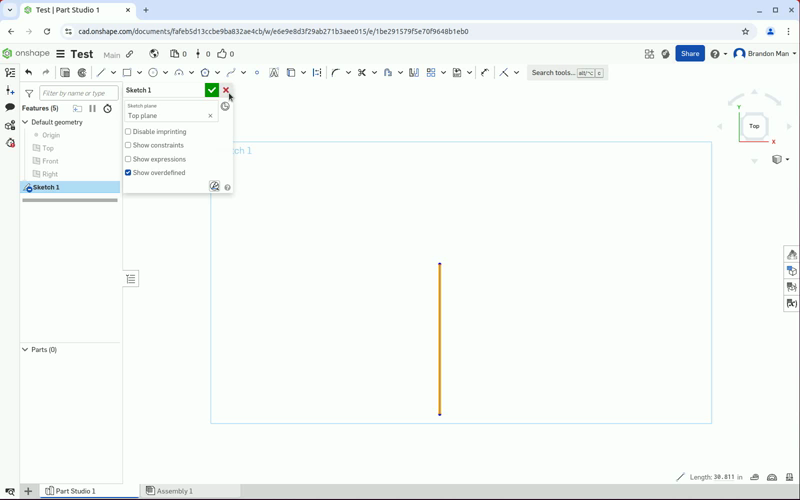
key(shift+h)
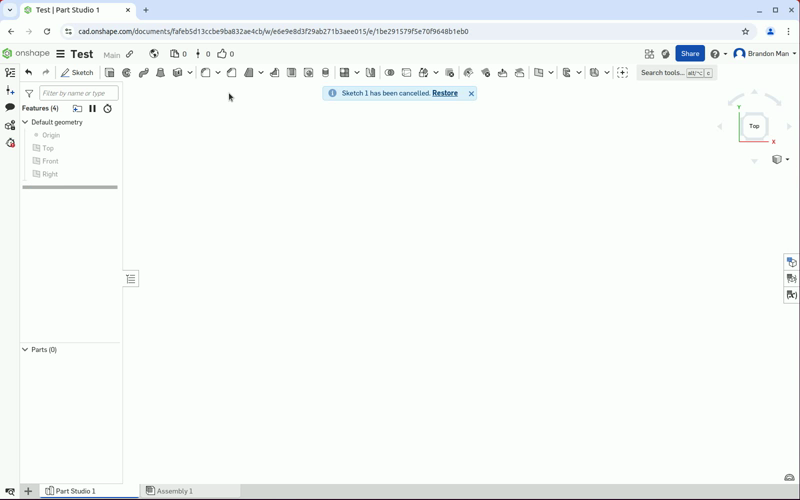
mouse_move(73, 352)
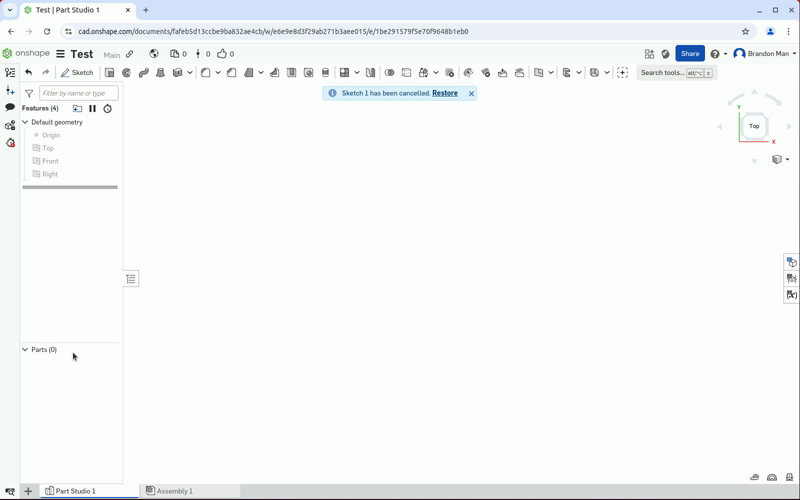
key(y)
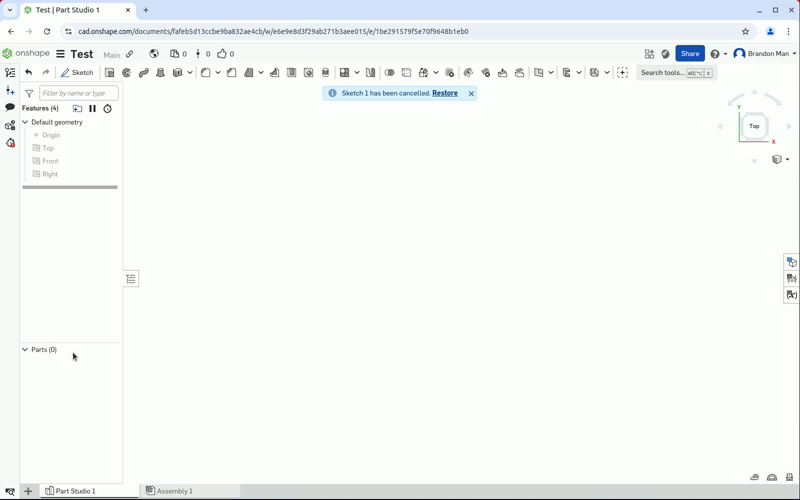
key(shift+p)
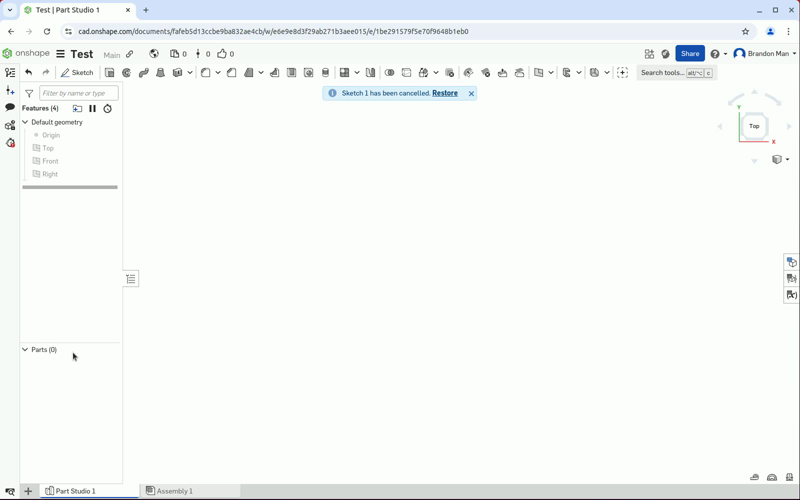
key(space)
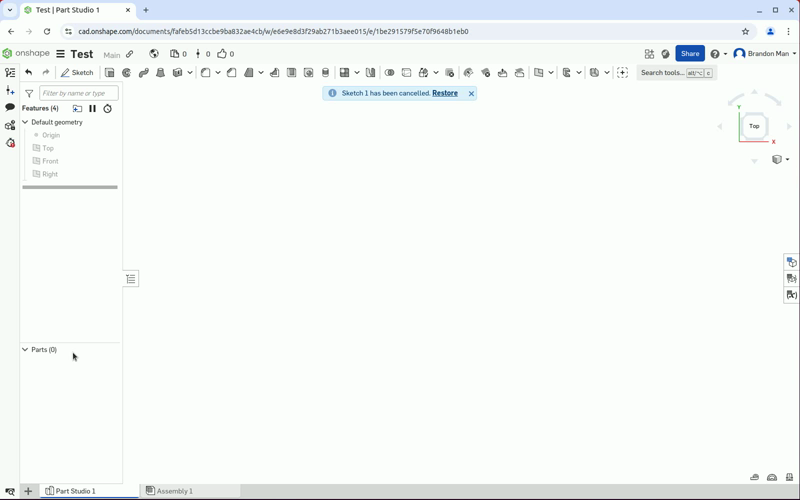
key_down(shift)
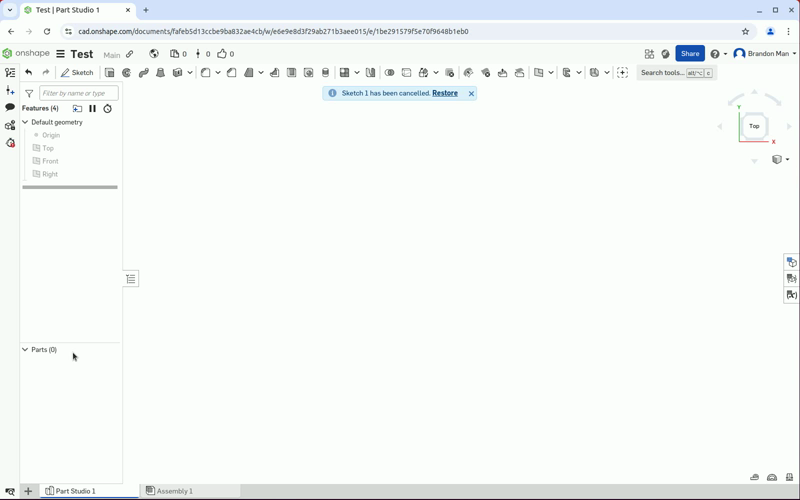
key(up)
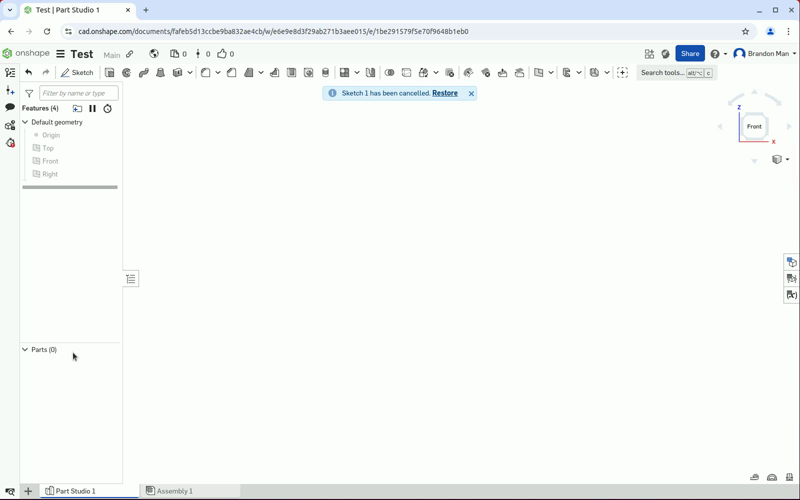
key_up(shift)
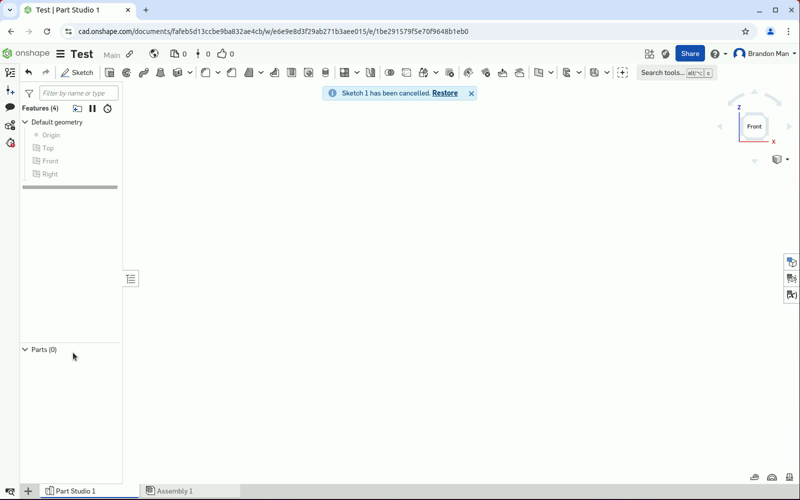
mouse_move(73, 352)
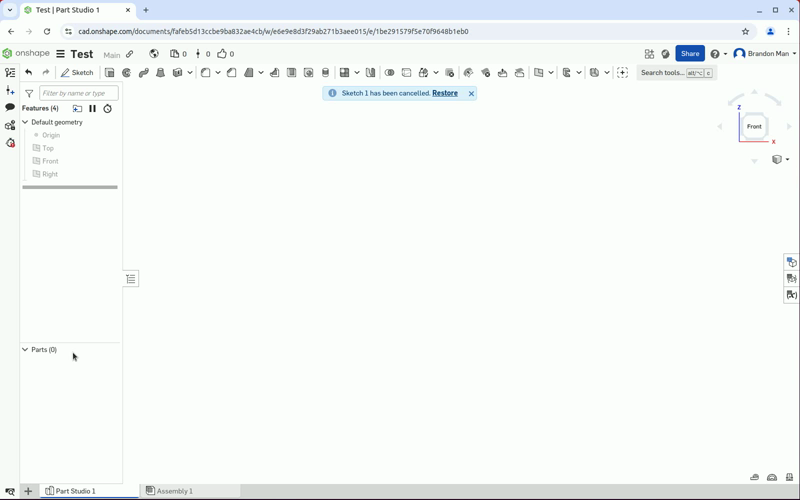
key(shift+y)
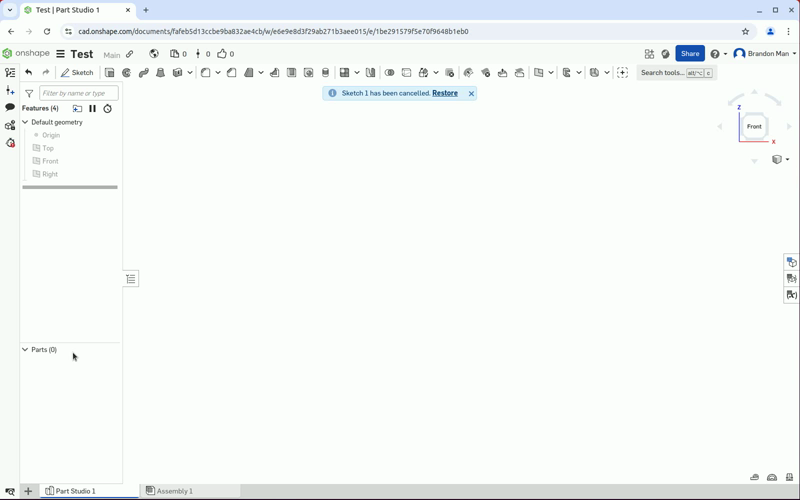
key(shift+s)
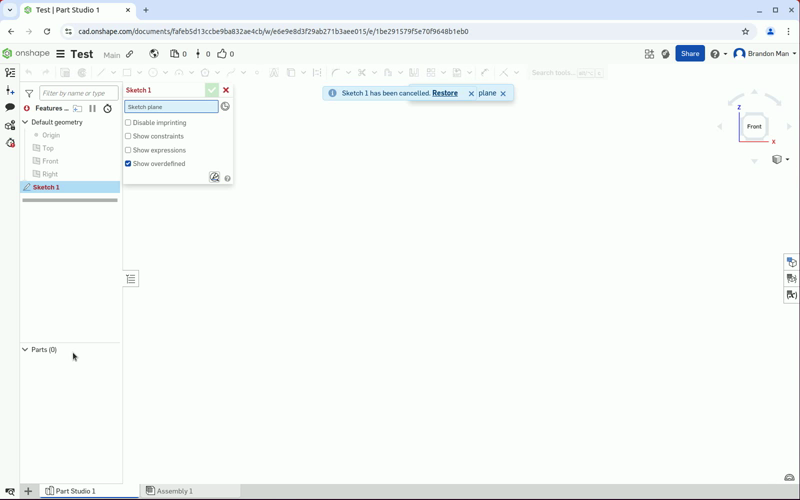
mouse_move(73, 163)
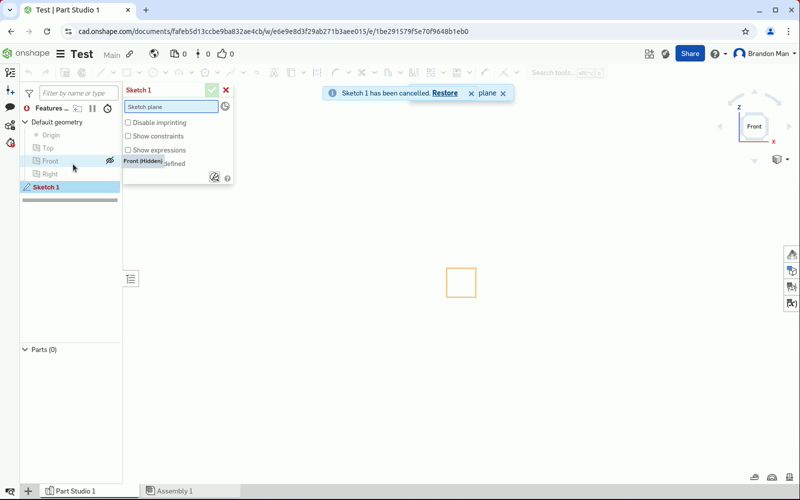
click(73, 163)
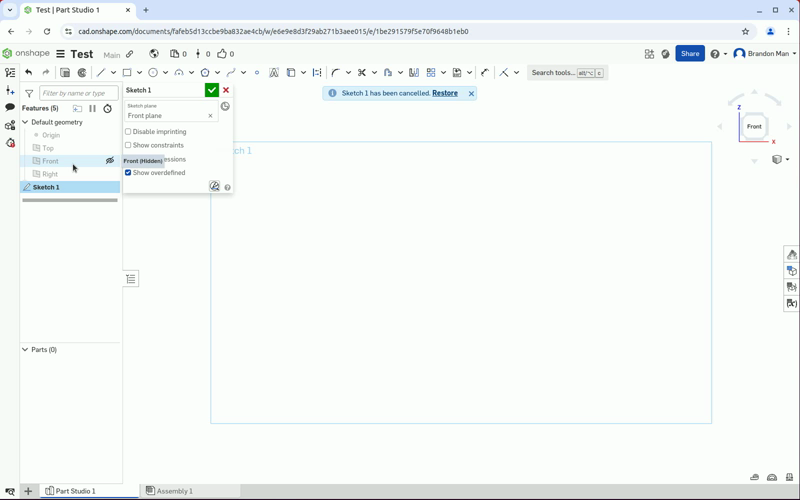
mouse_move(73, 352)
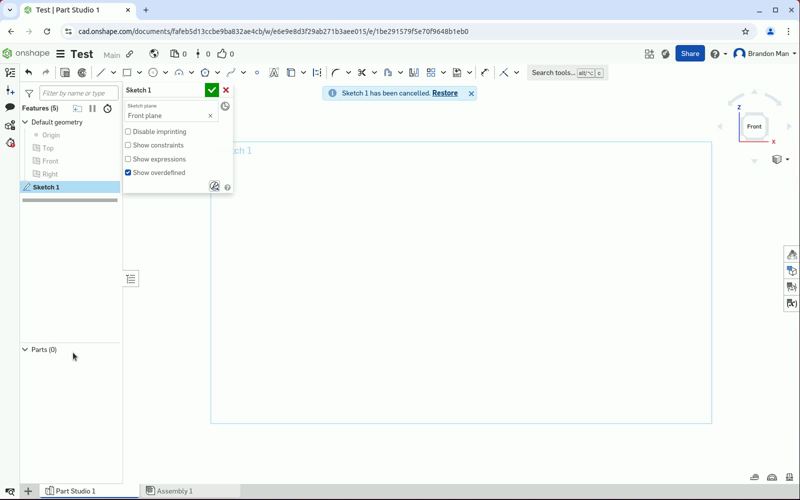
key(y)
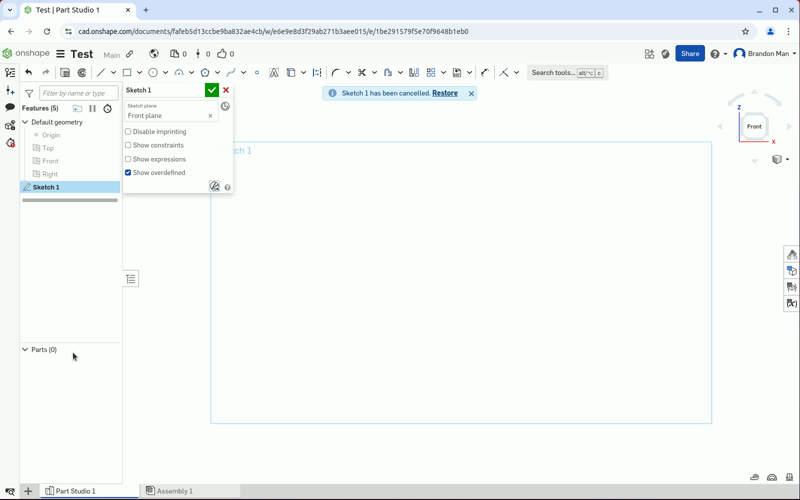
key(l)
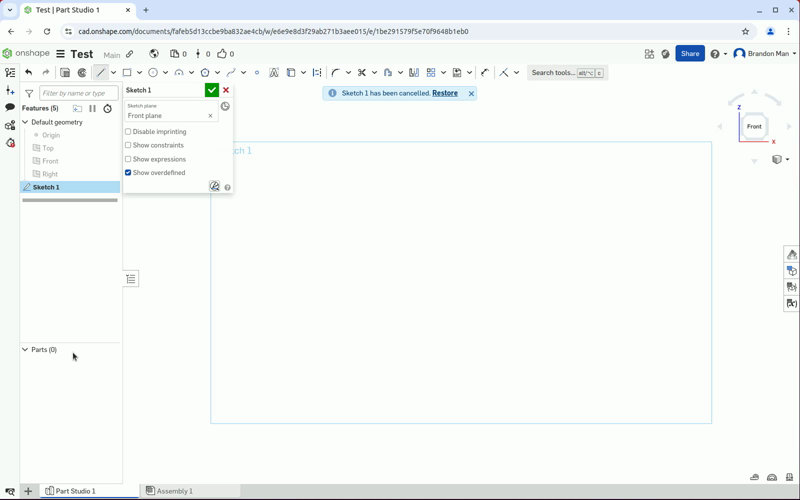
key_down(shift)
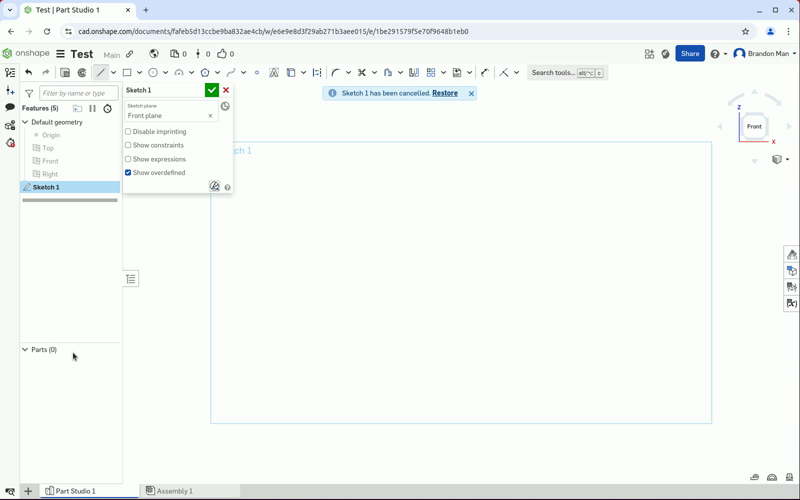
mouse_move(348, 342)
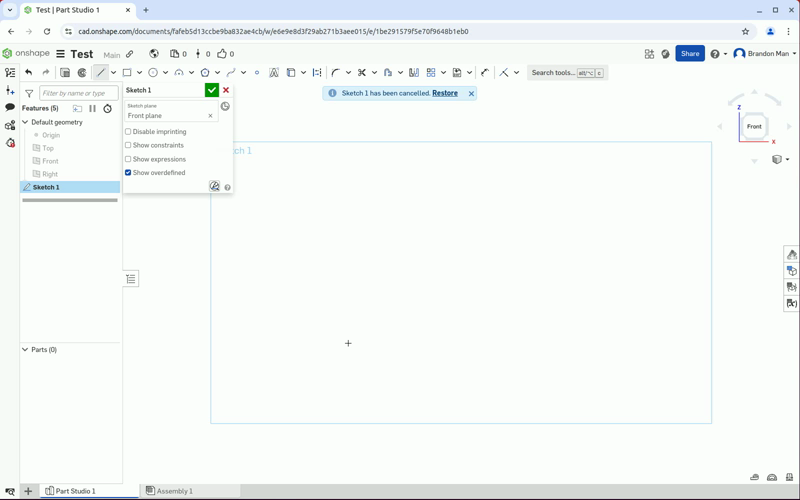
click(348, 342)
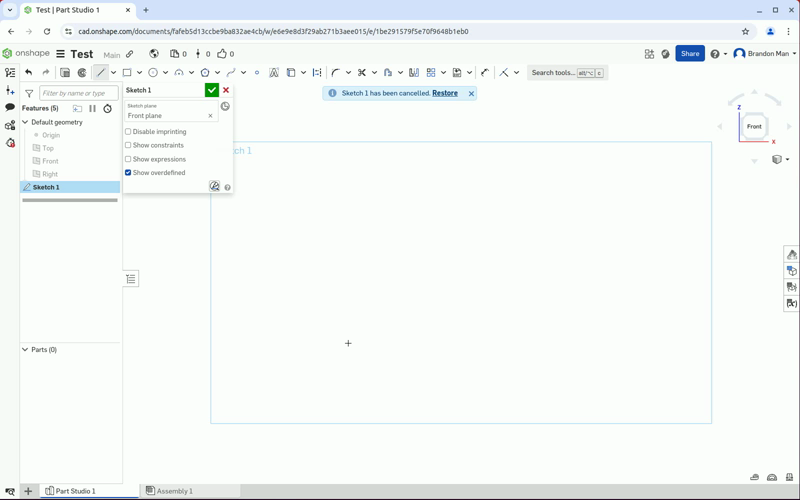
key_up(shift)
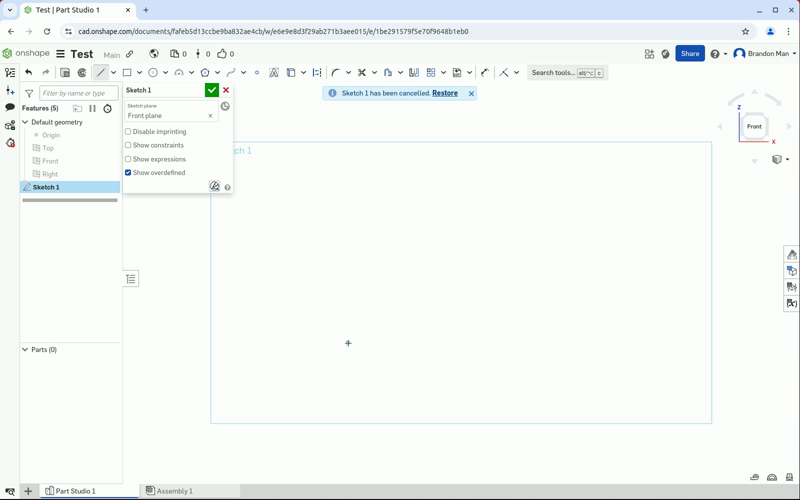
key_down(shift)
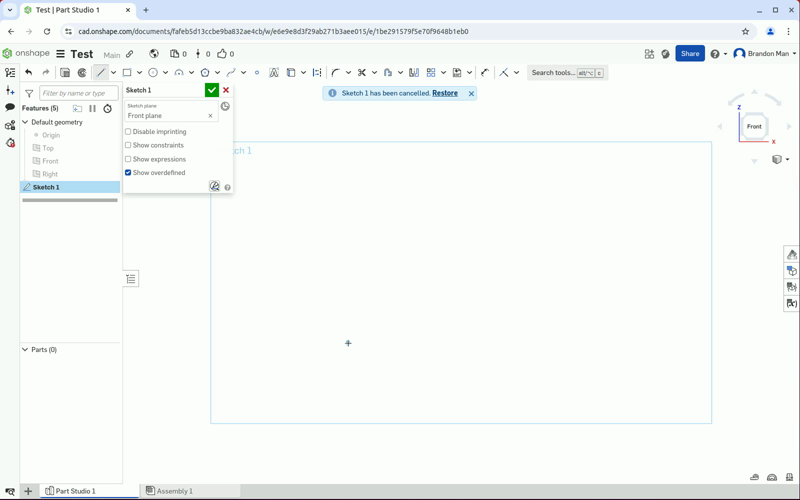
mouse_move(572, 342)
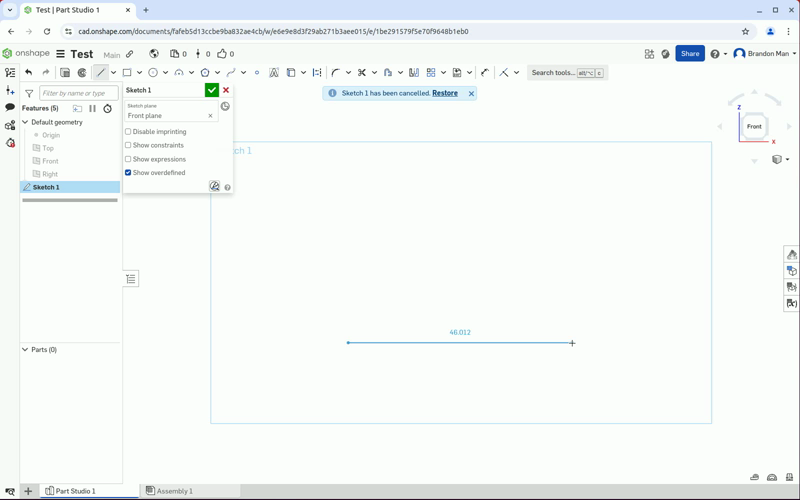
click(572, 342)
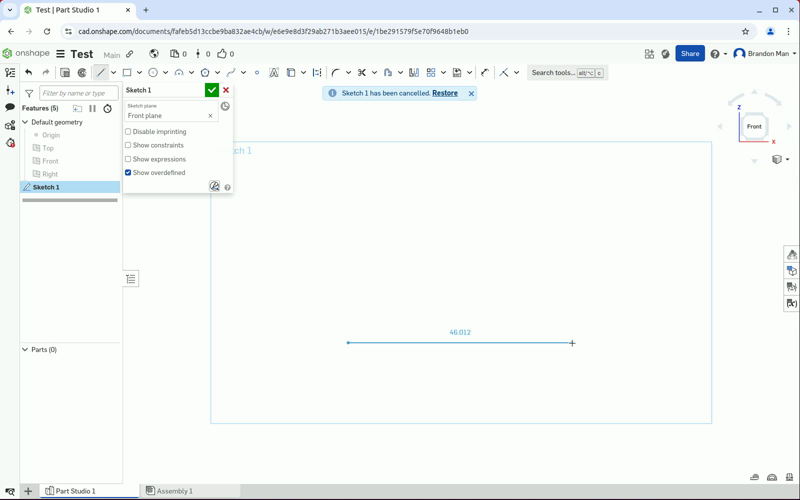
key_up(shift)
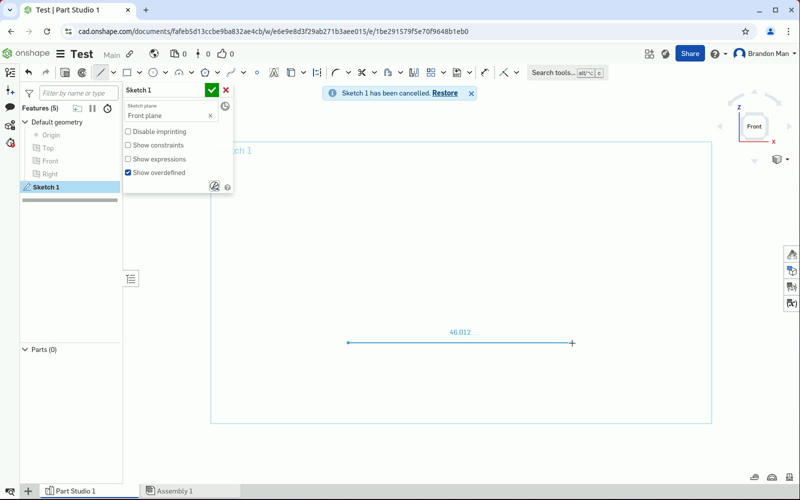
key_down(shift)
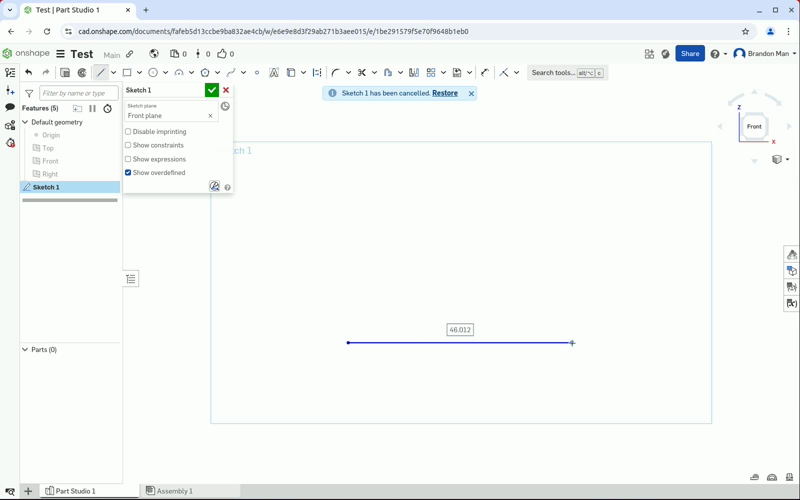
mouse_move(572, 267)
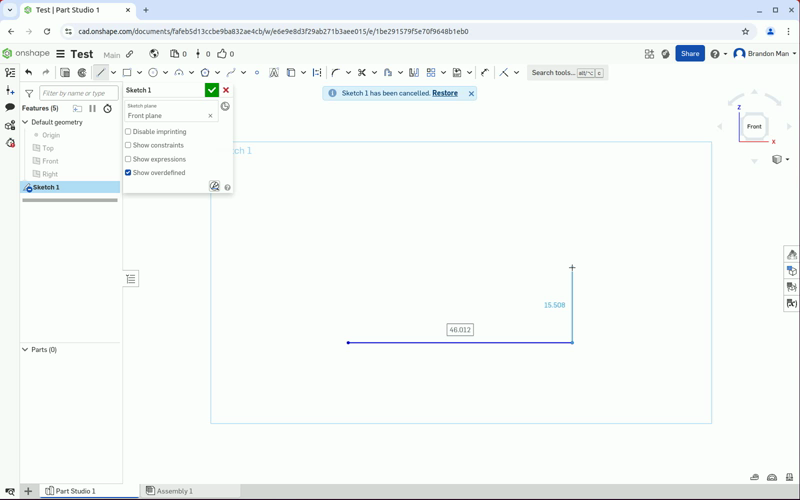
click(572, 267)
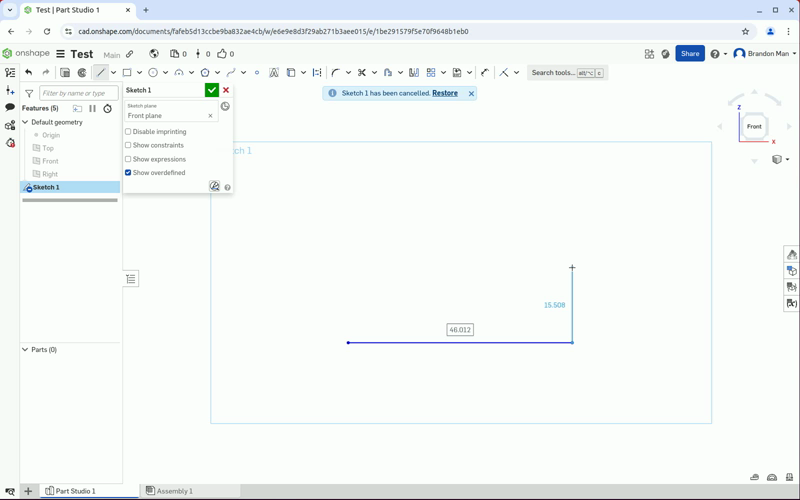
key_up(shift)
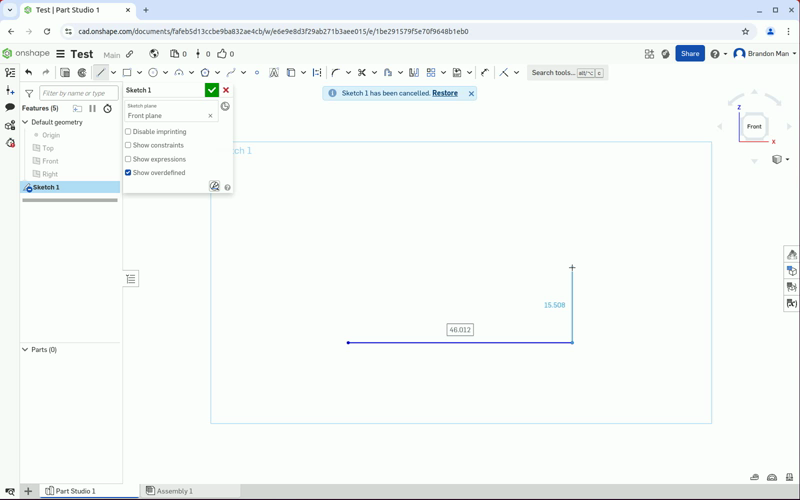
key_down(shift)
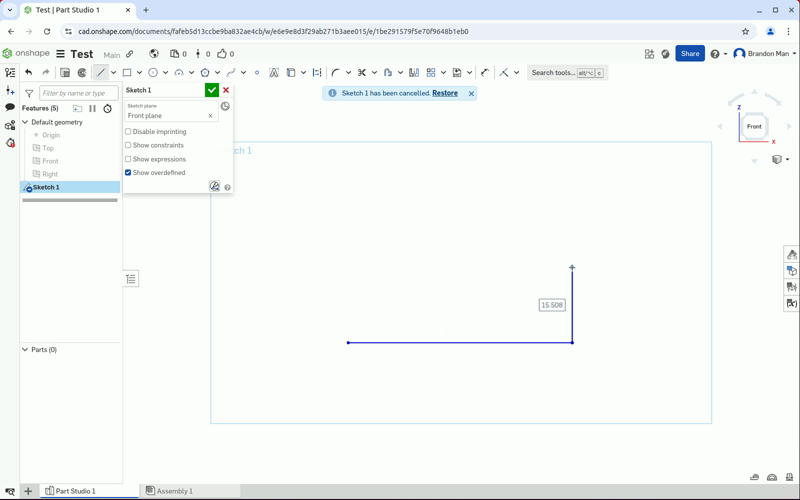
mouse_move(409, 224)
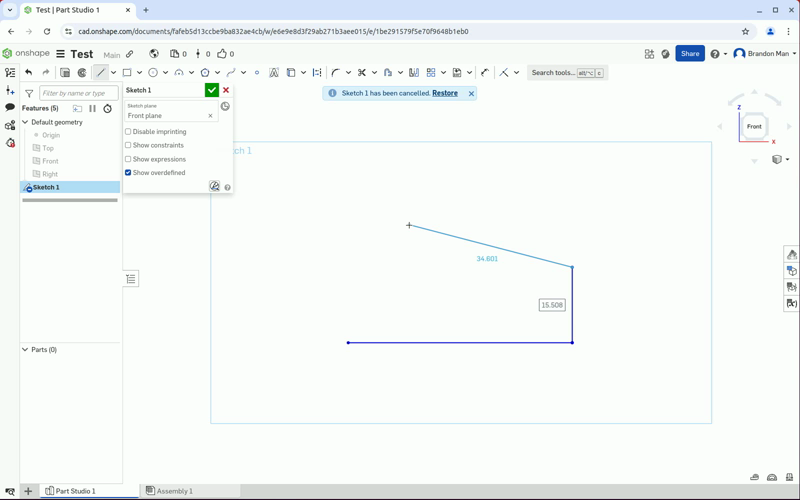
click(409, 224)
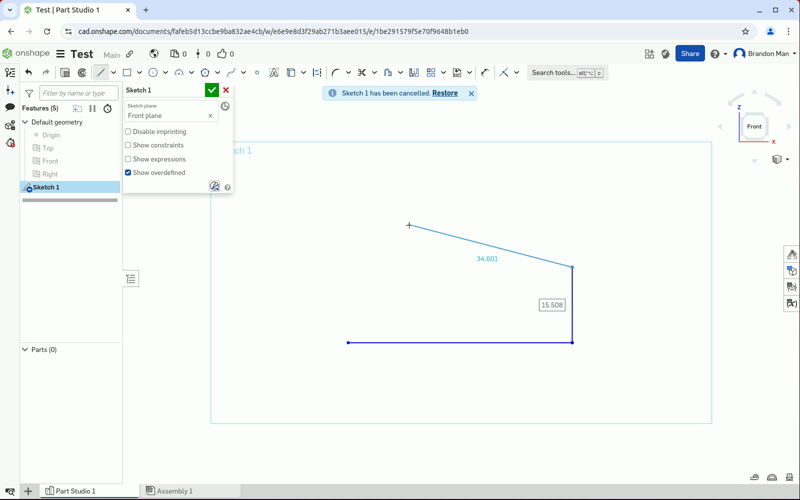
key_up(shift)
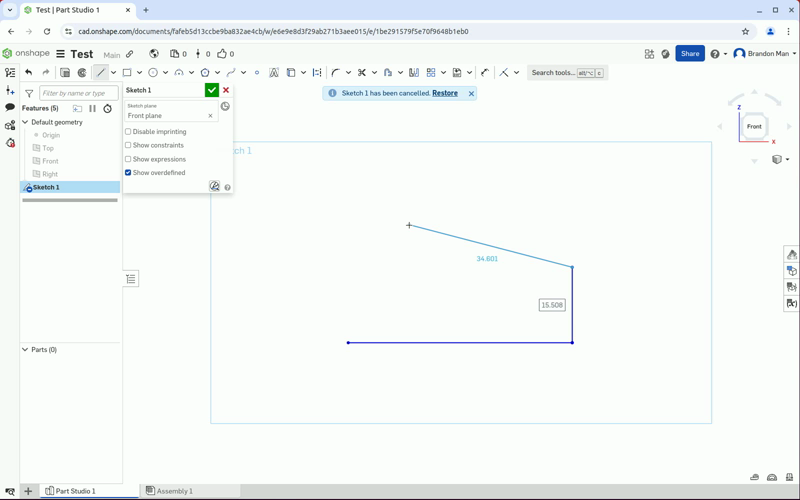
key_down(shift)
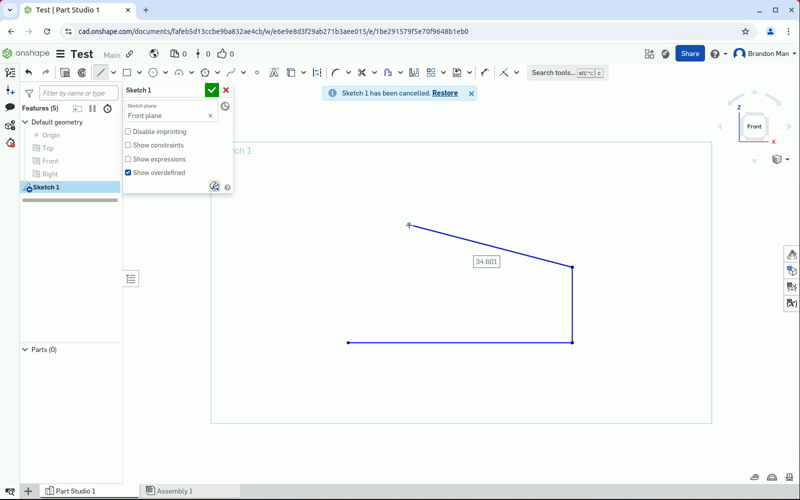
mouse_move(348, 224)
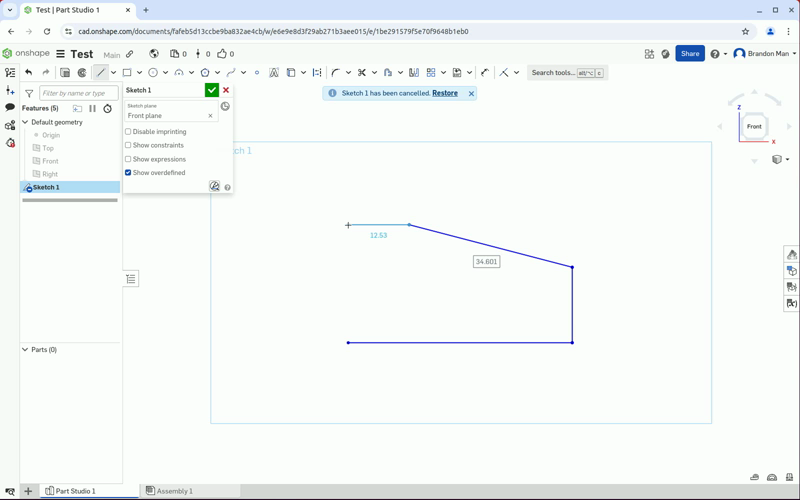
click(348, 224)
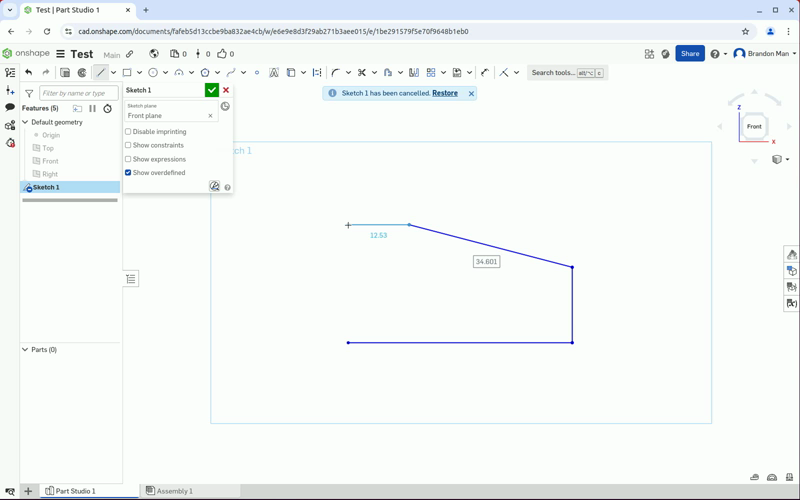
key_up(shift)
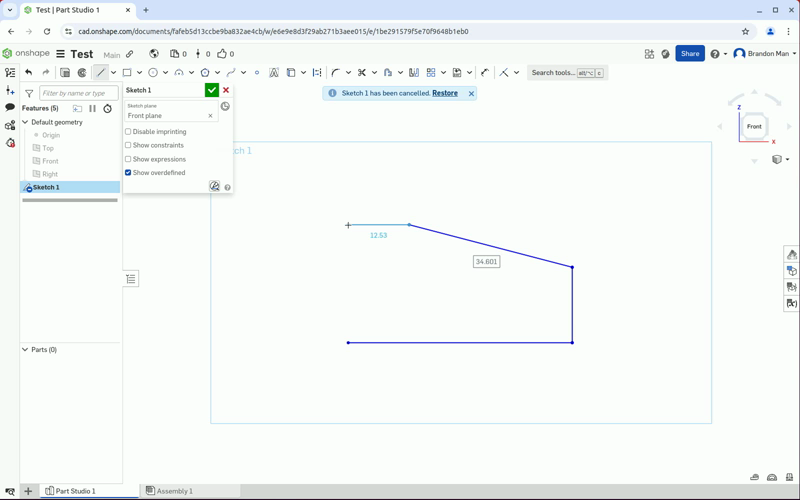
key_down(shift)
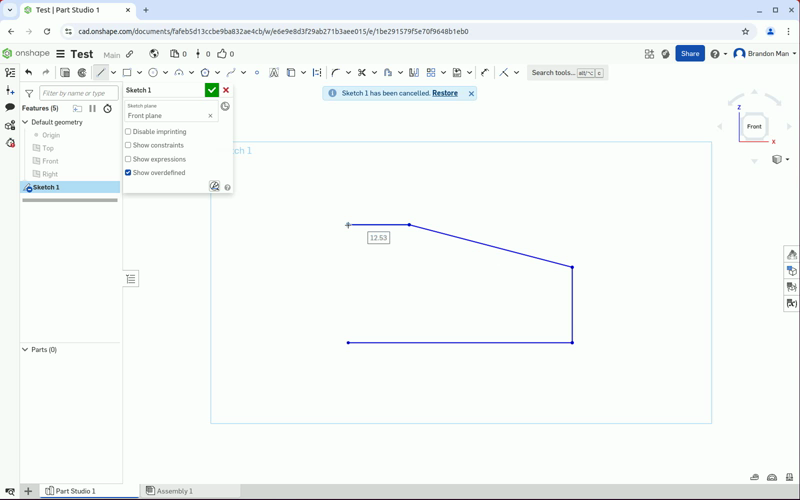
mouse_move(348, 342)
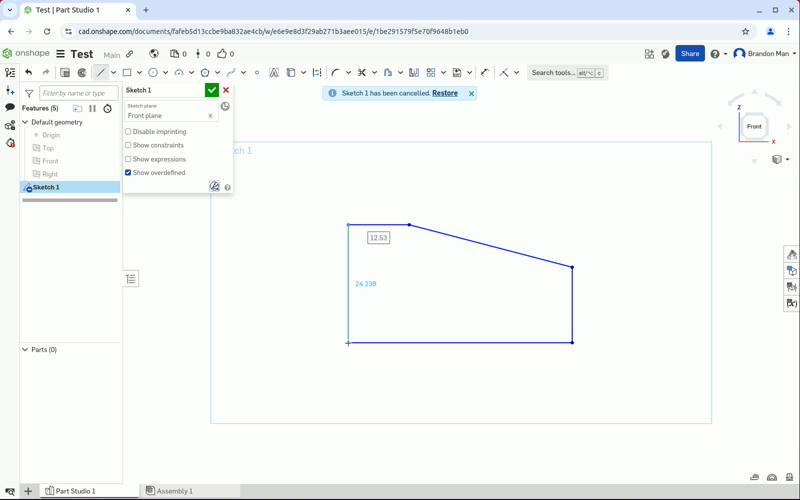
key_up(shift)
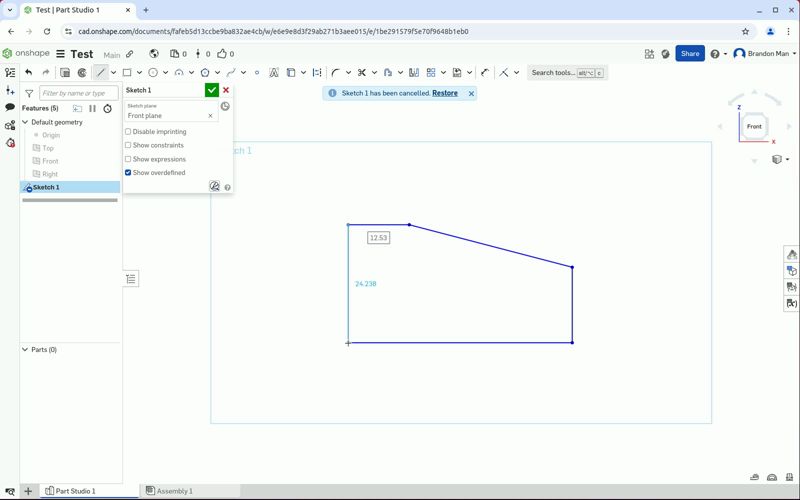
click(348, 342)
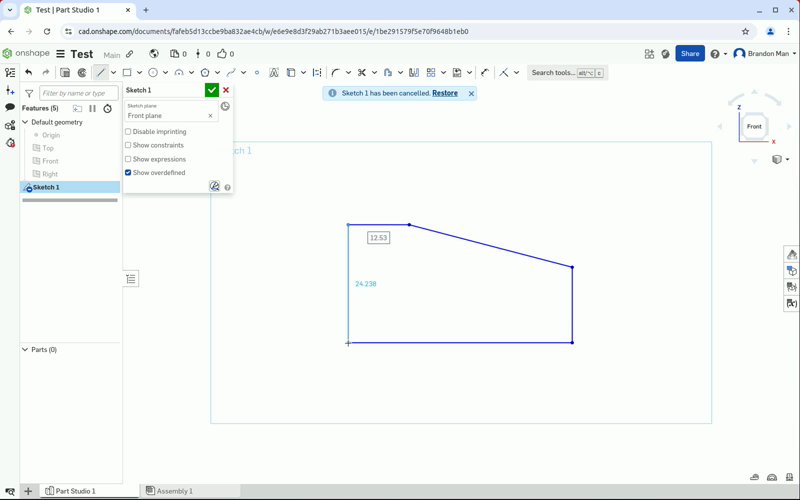
key(esc)
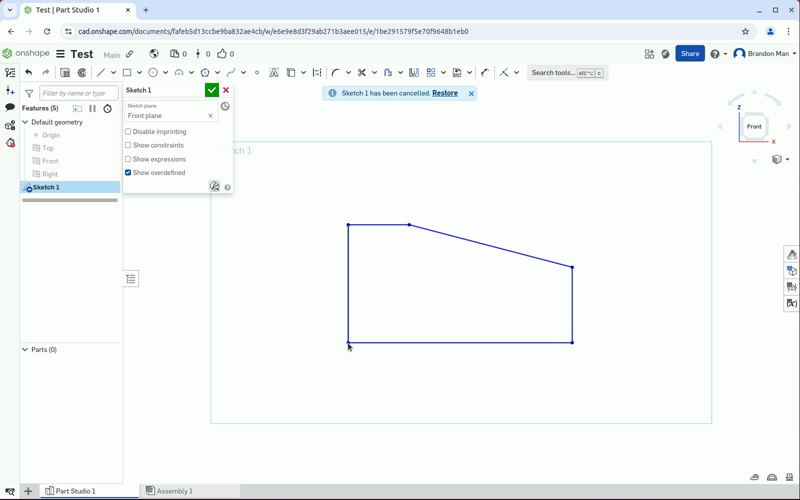
key(c)
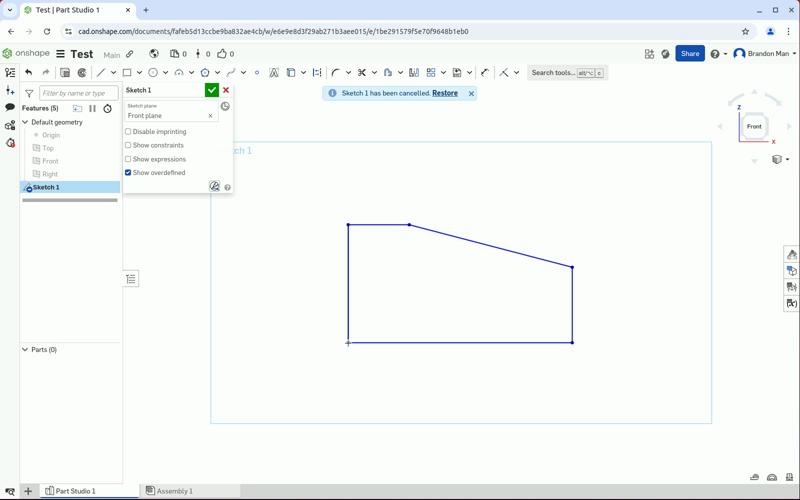
key_down(shift)
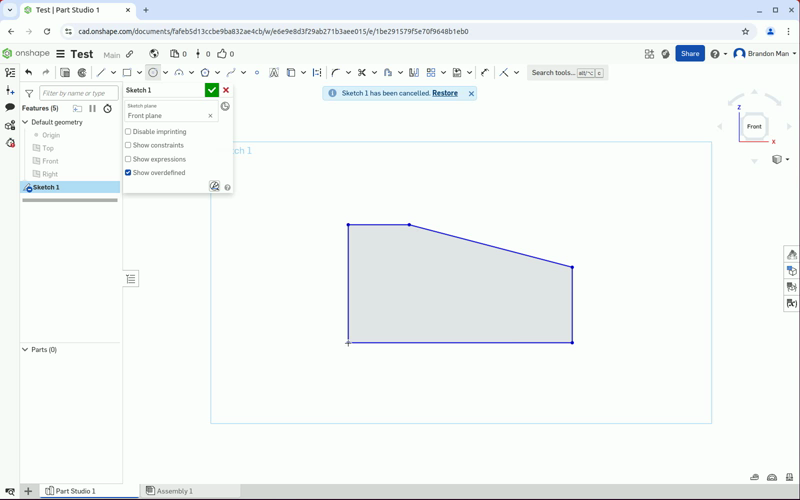
mouse_move(539, 304)
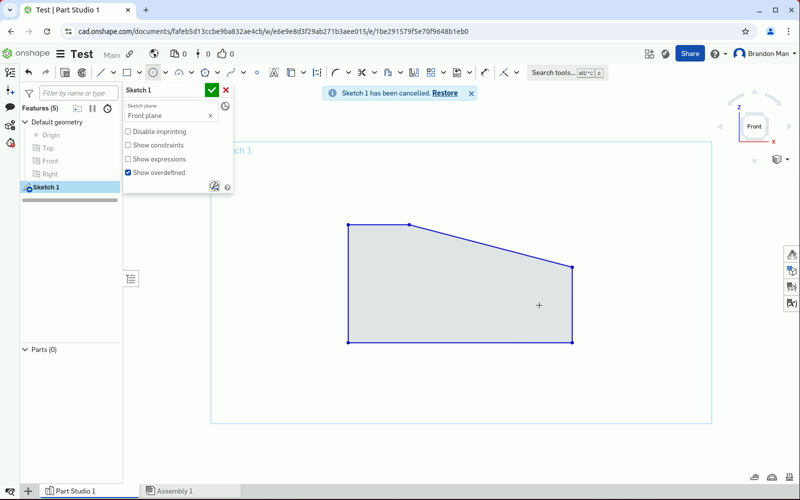
click(539, 304)
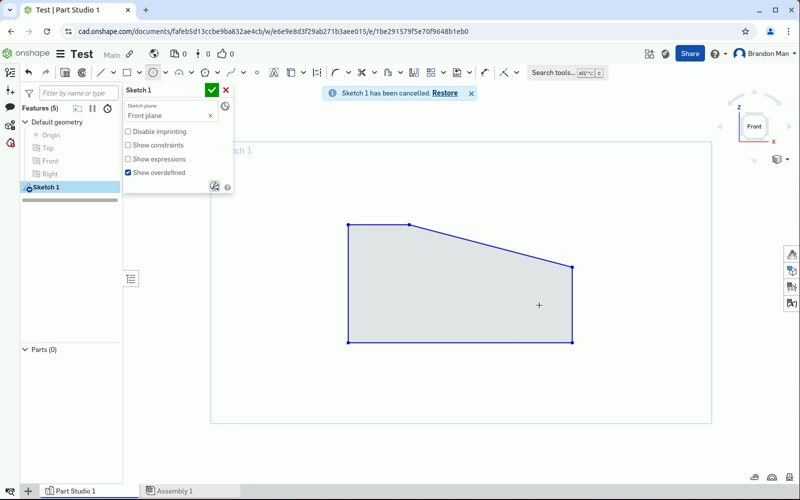
key_up(shift)
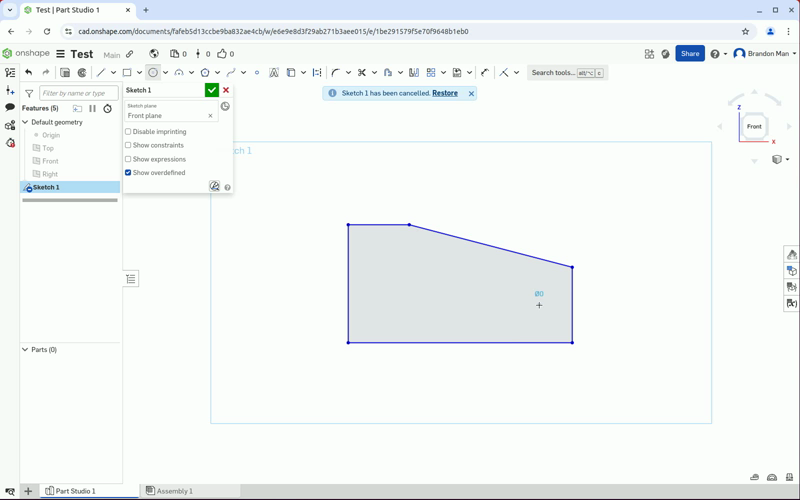
mouse_move(555, 304)
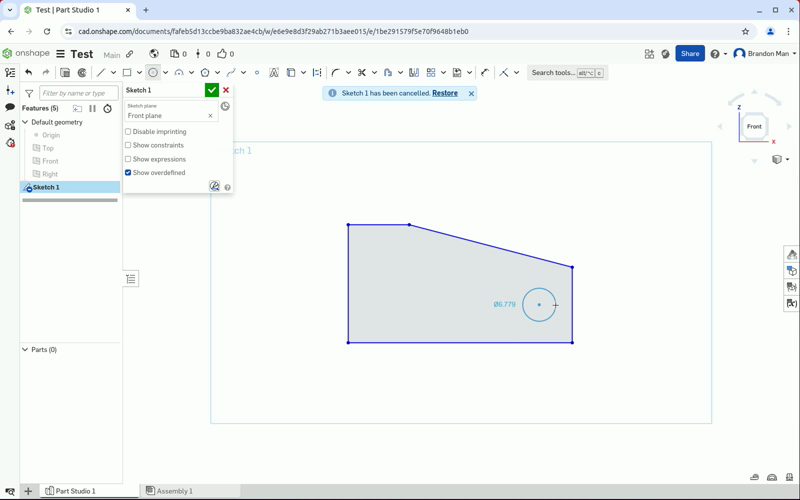
click(555, 304)
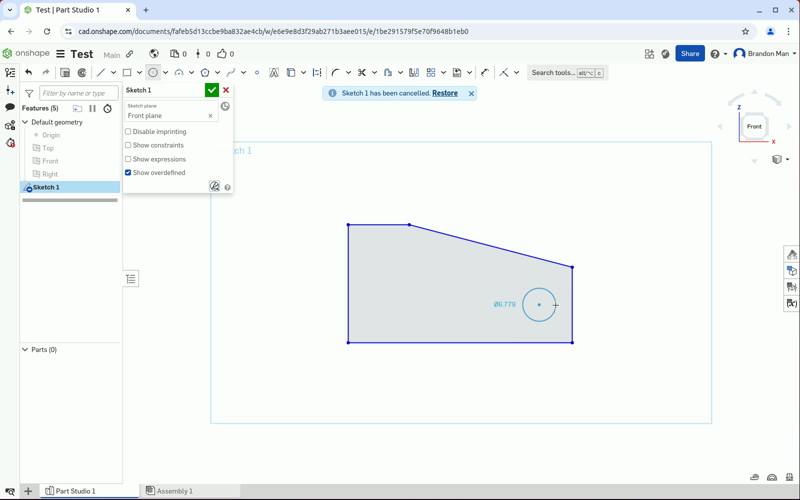
key(esc)
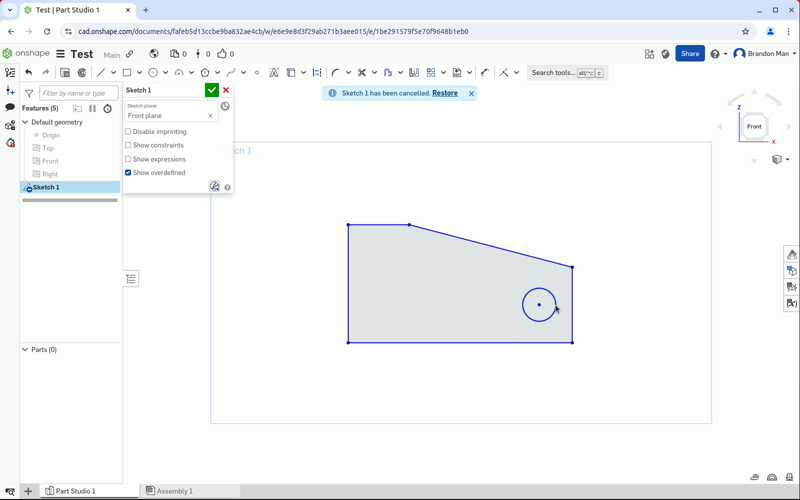
mouse_move(446, 283)
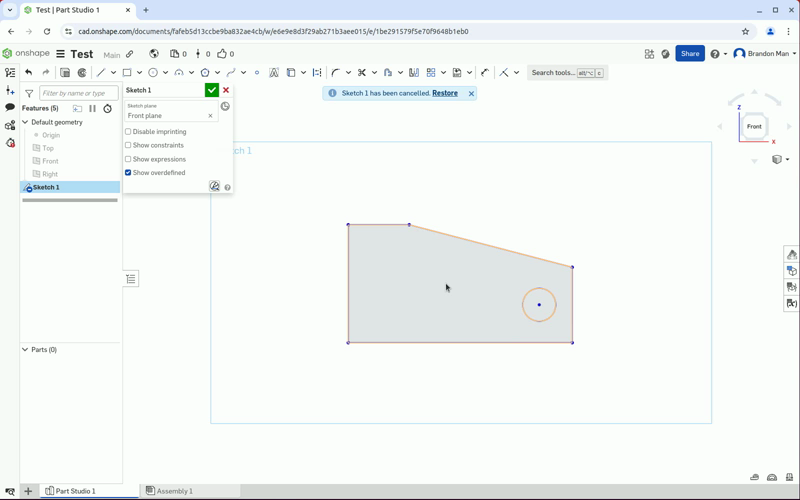
click(446, 283)
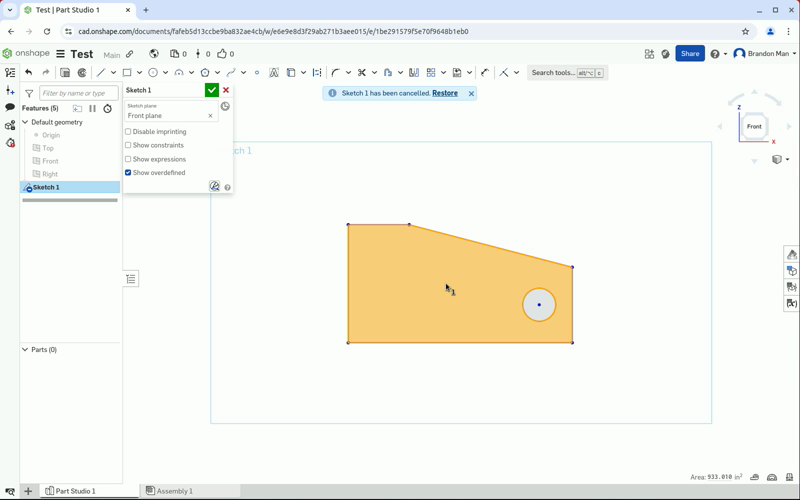
mouse_move(73, 352)
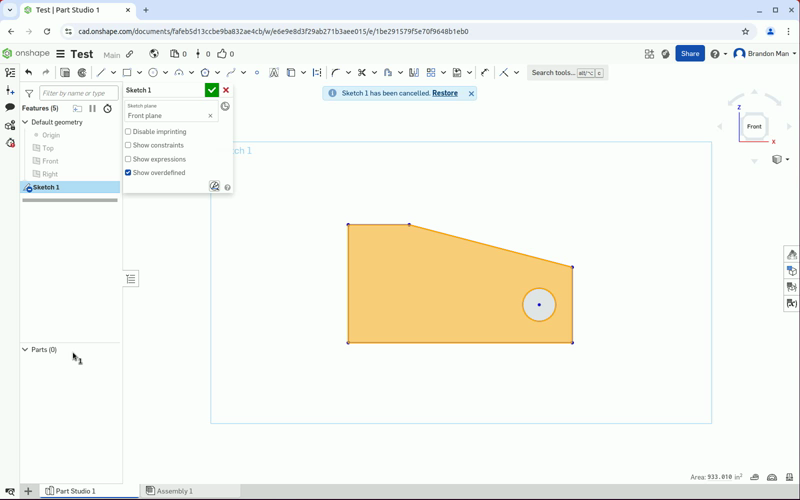
key(shift+y)
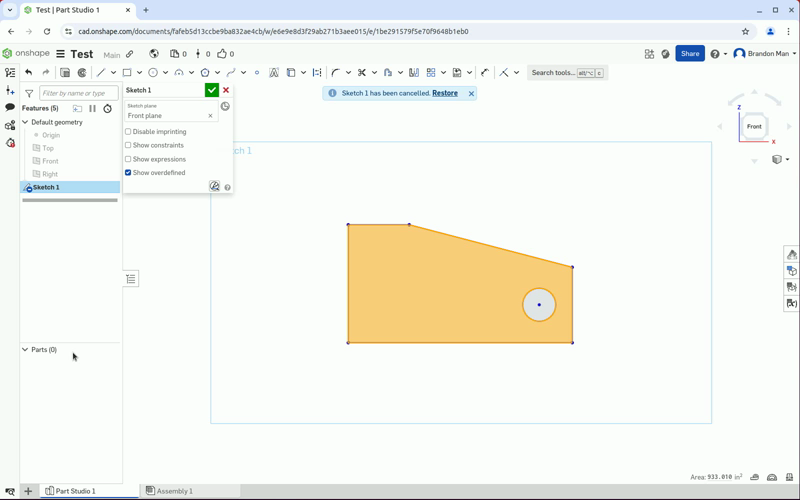
key(shift+e)
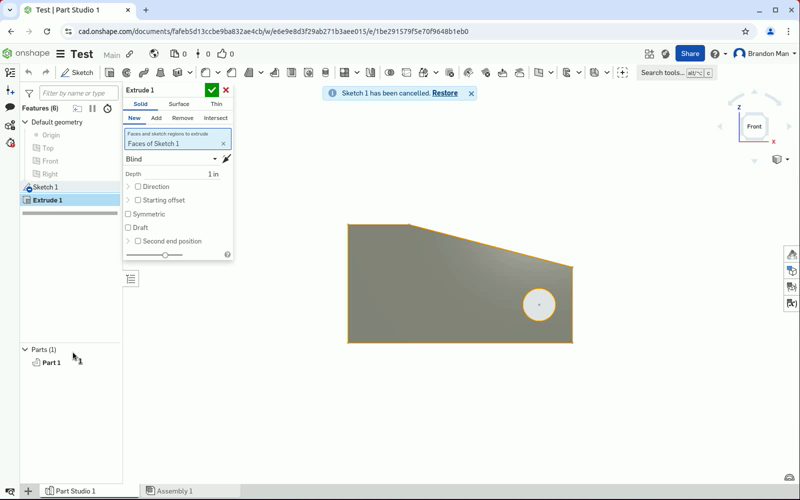
mouse_move(143, 106)
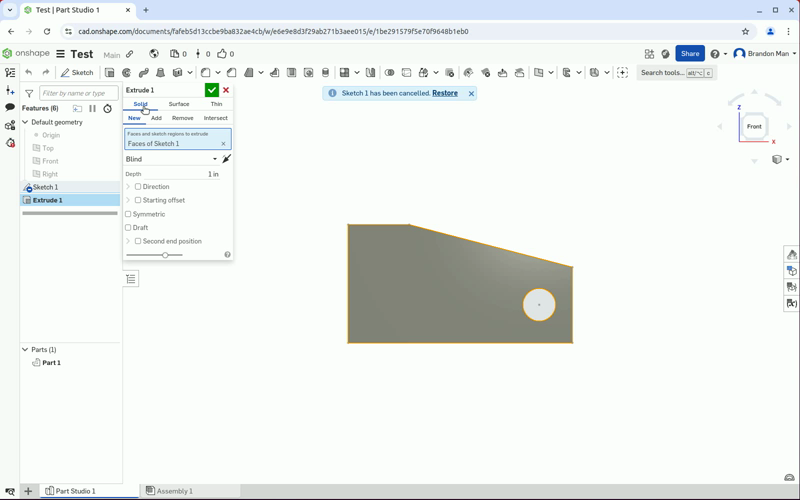
click(143, 106)
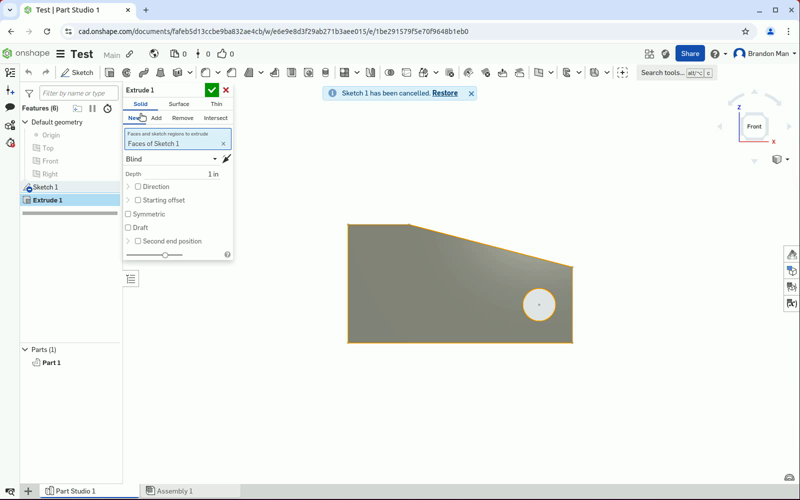
mouse_move(137, 120)
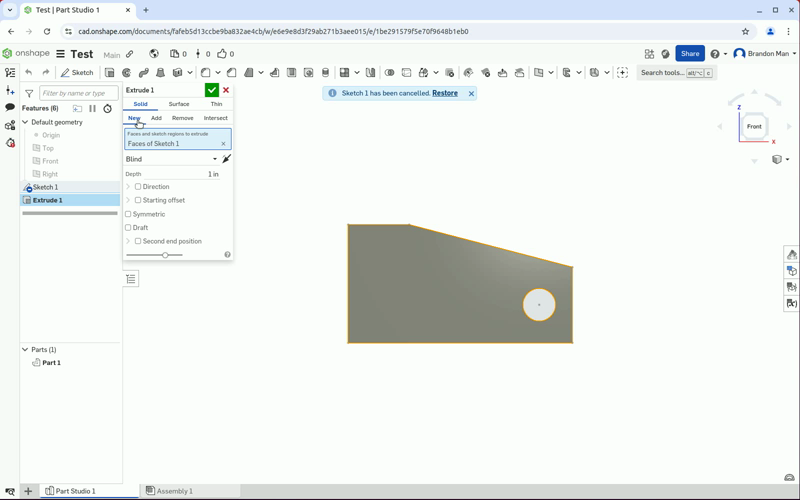
click(137, 120)
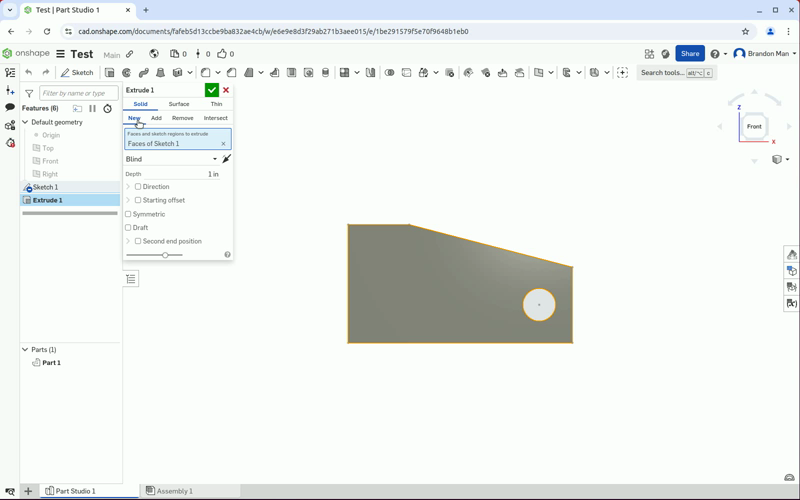
key(tab, 4)
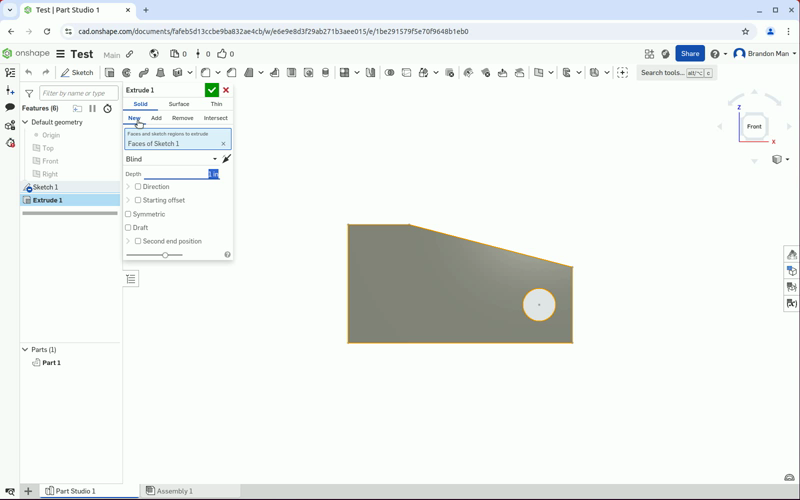
text(4.333)
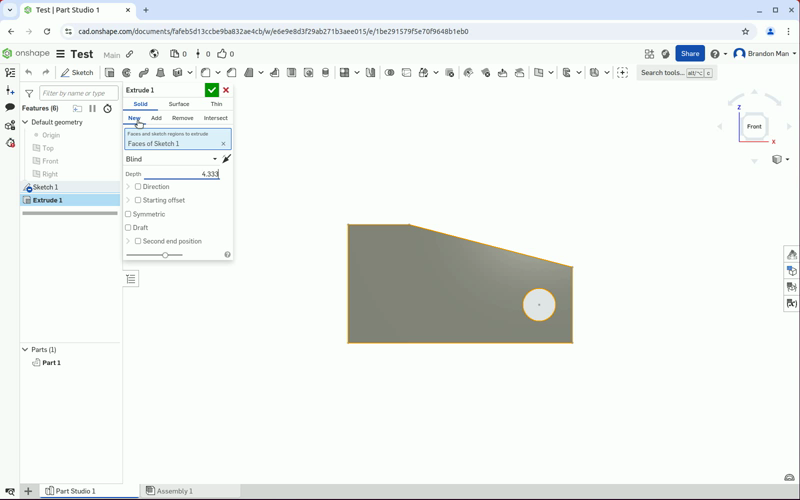
key(enter)
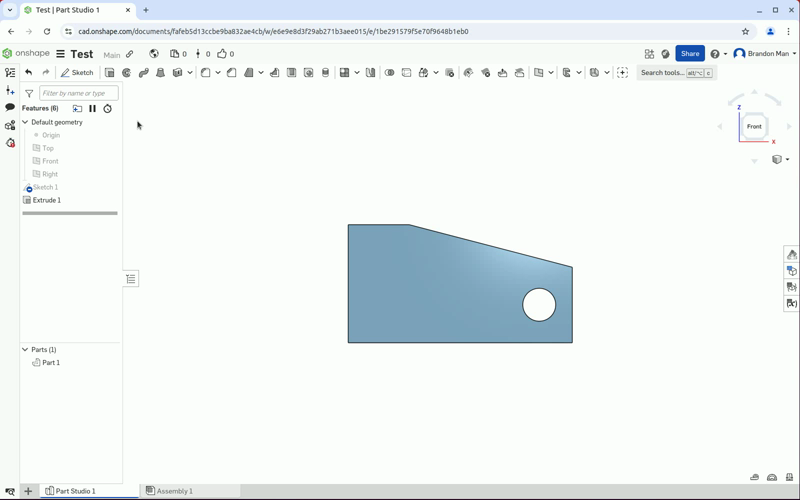
key(shift+h)
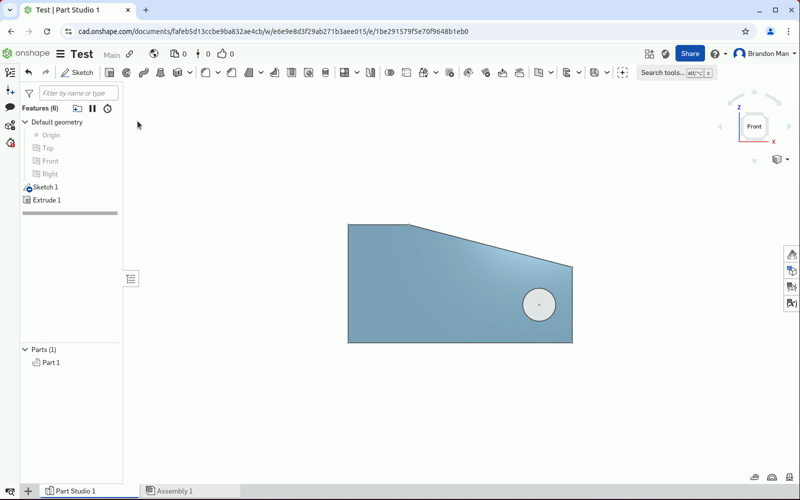
key(shift+h)
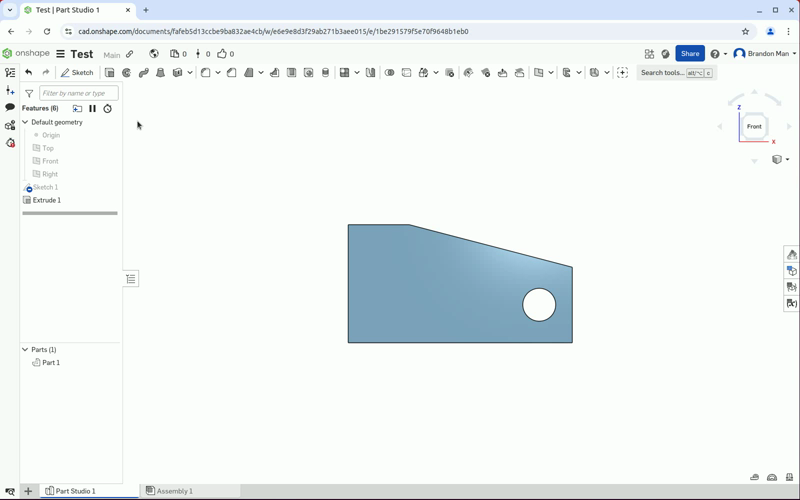
mouse_move(73, 189)
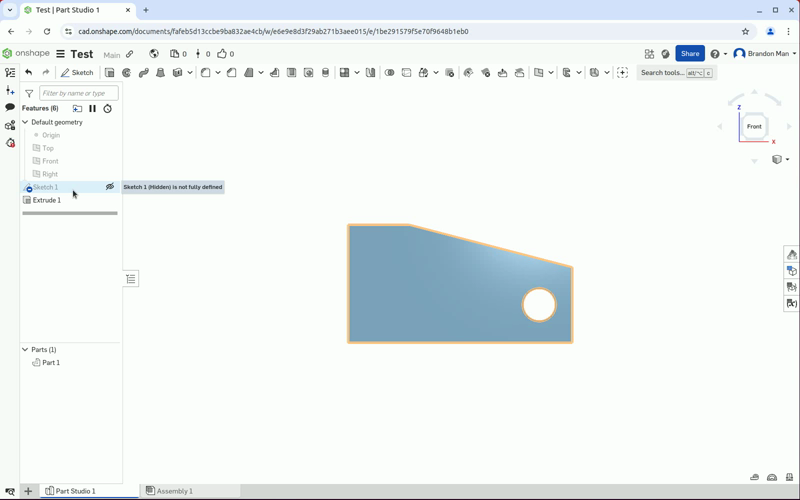
click(73, 189)
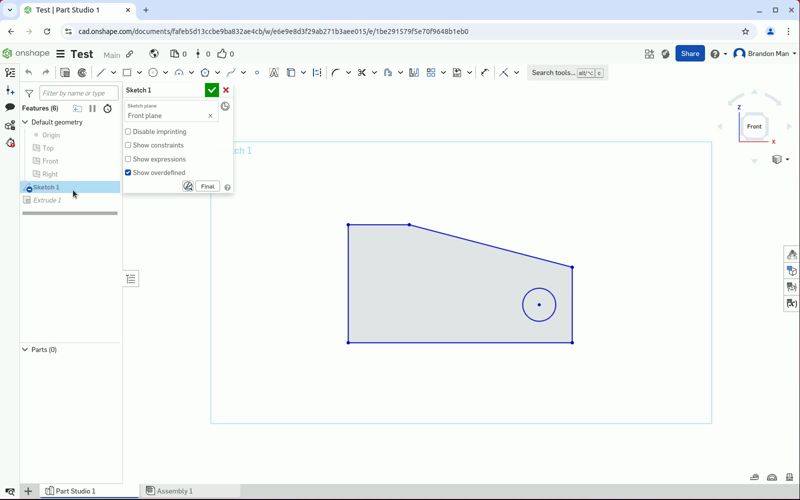
mouse_move(229, 92)
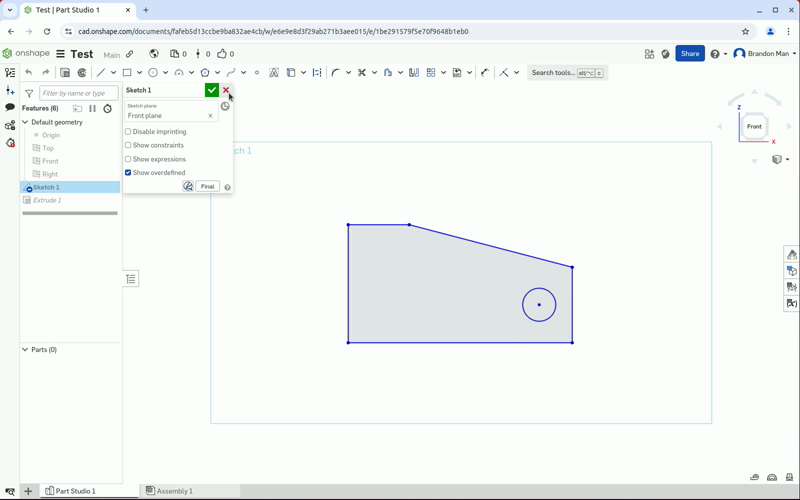
click(229, 92)
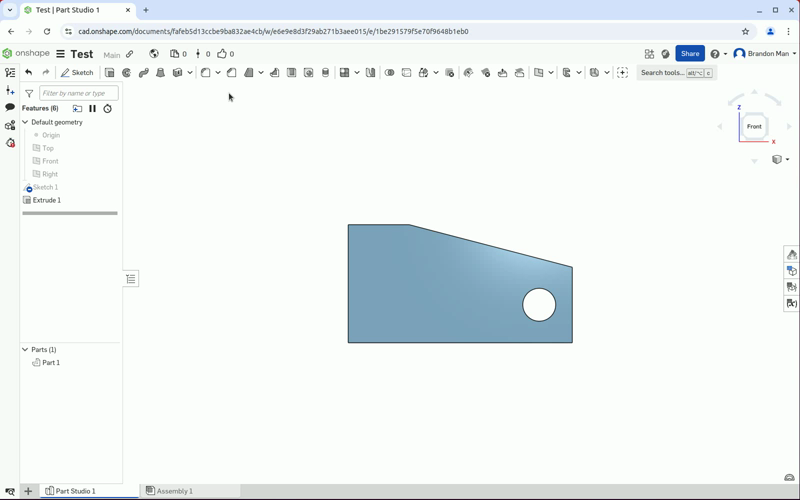
mouse_move(541, 75)
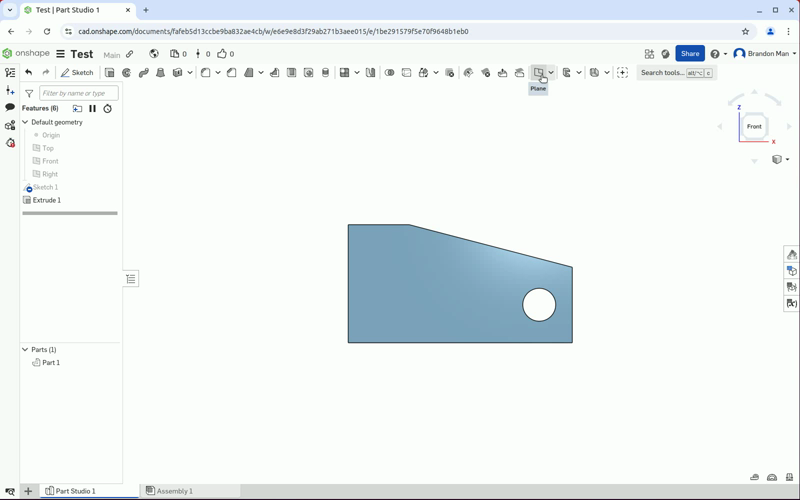
click(541, 75)
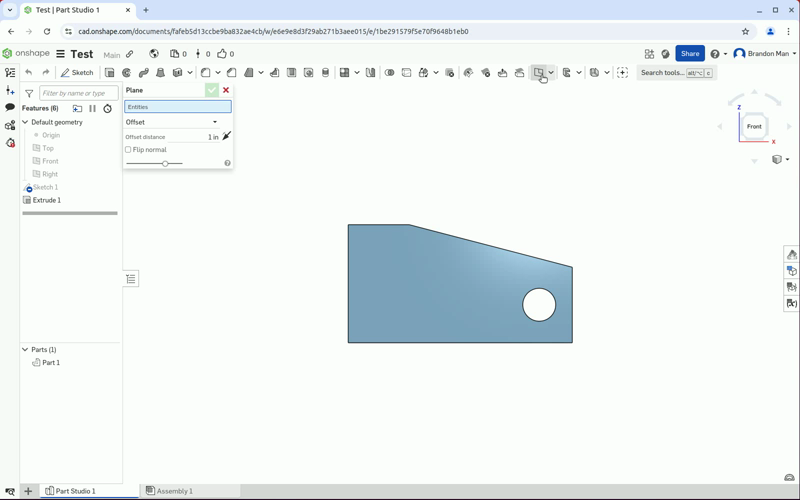
mouse_move(73, 163)
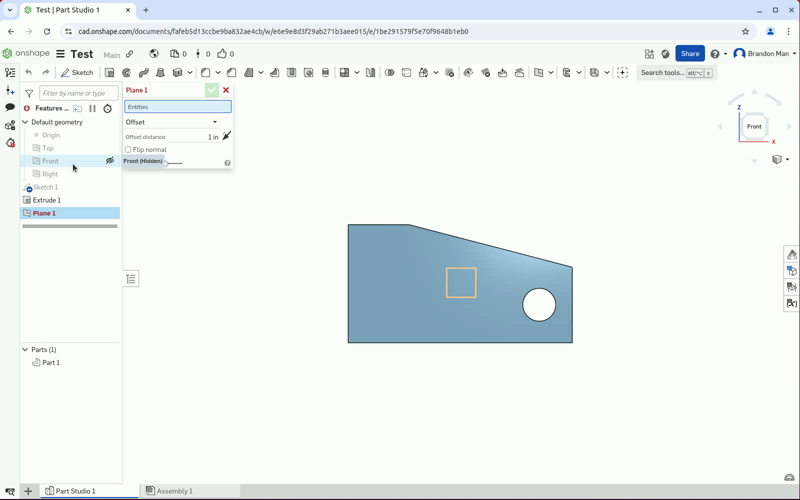
click(73, 163)
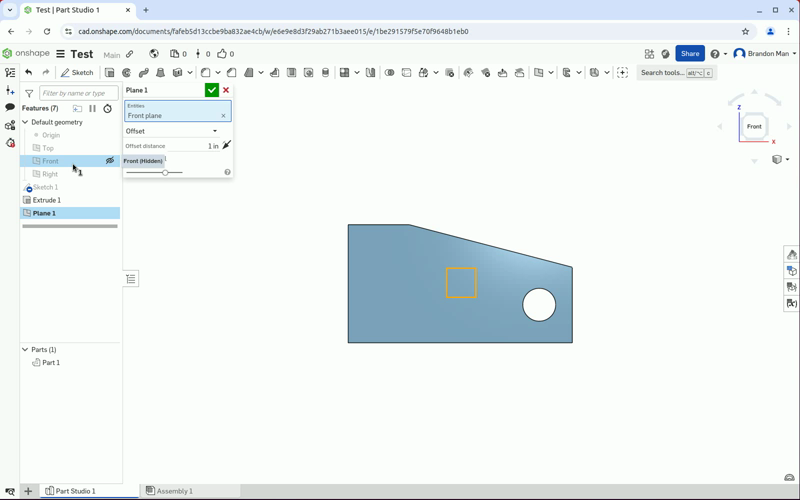
key(tab, 2)
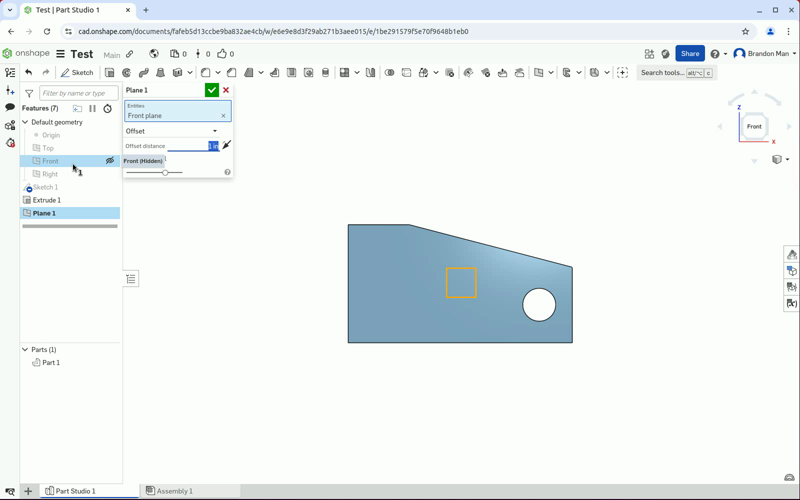
text(4.344)
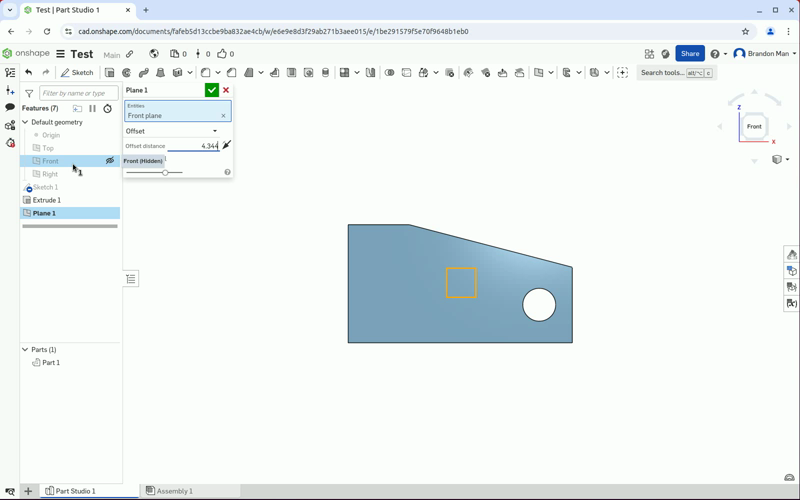
key(enter, 2)
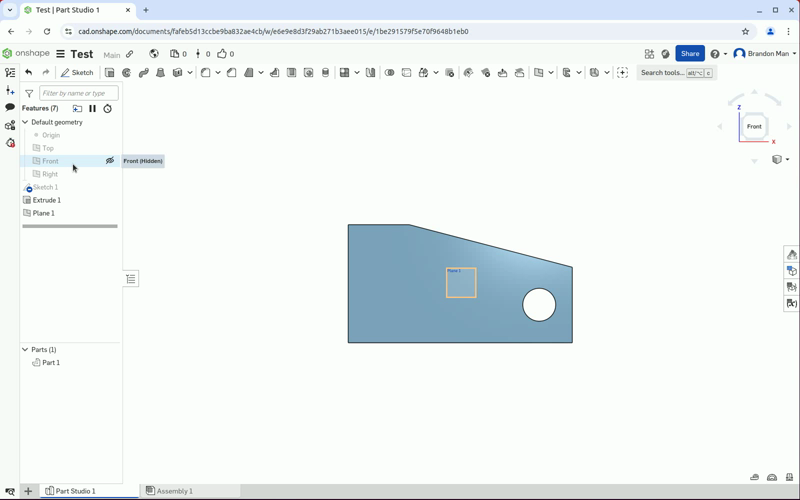
key(shift+s)
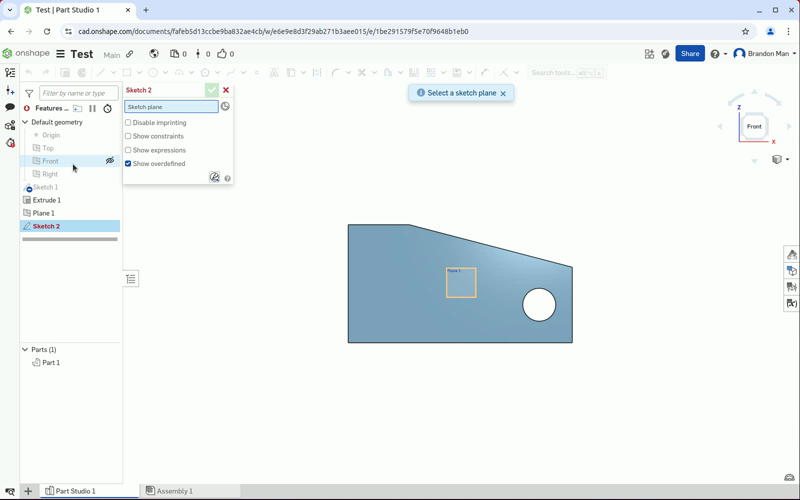
mouse_move(73, 215)
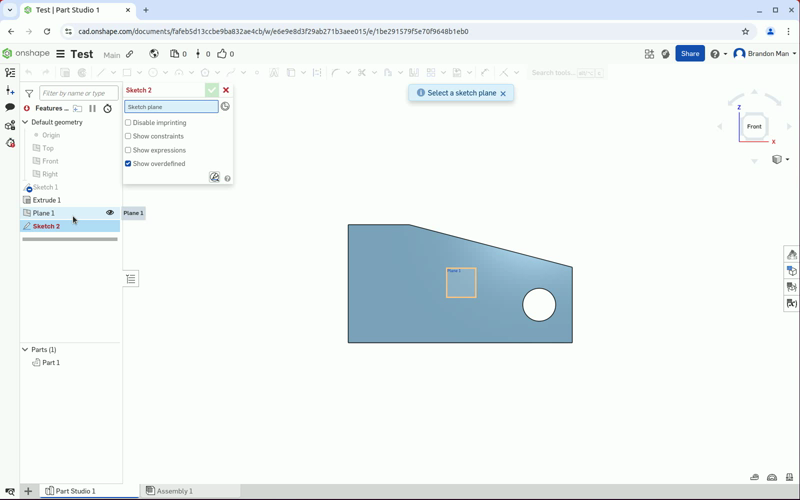
click(73, 215)
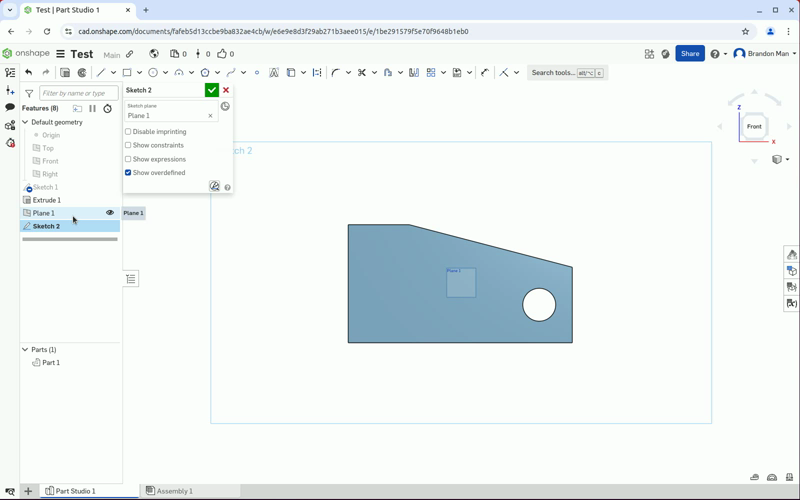
mouse_move(73, 352)
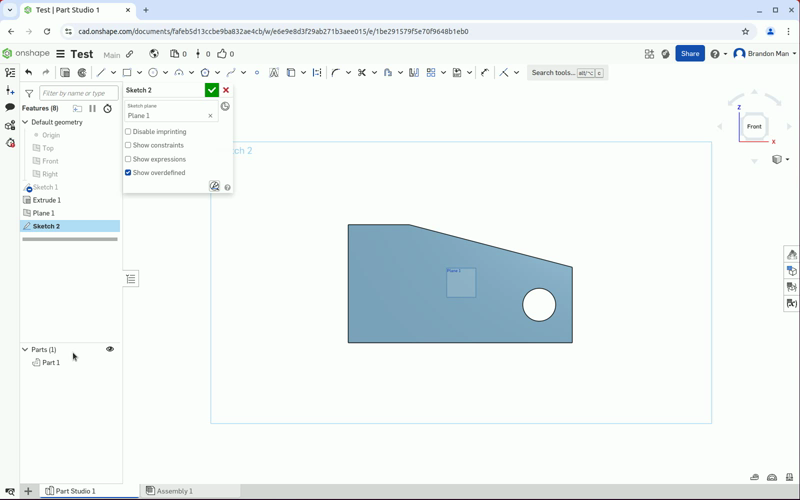
key(y)
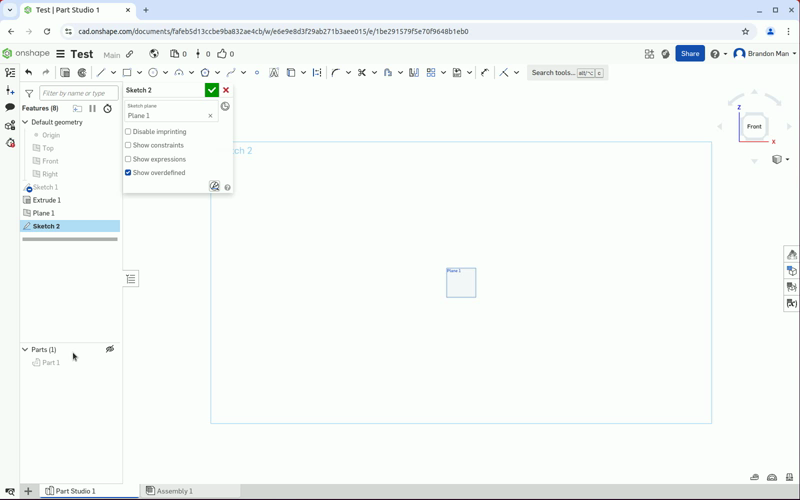
key(l)
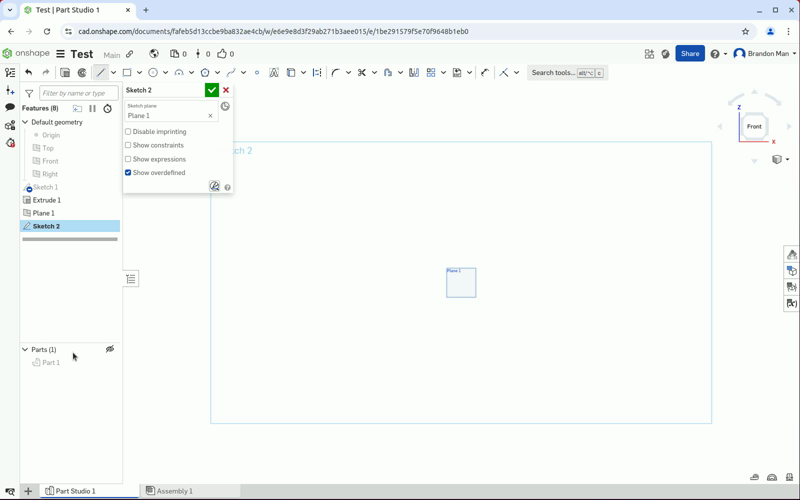
key_down(shift)
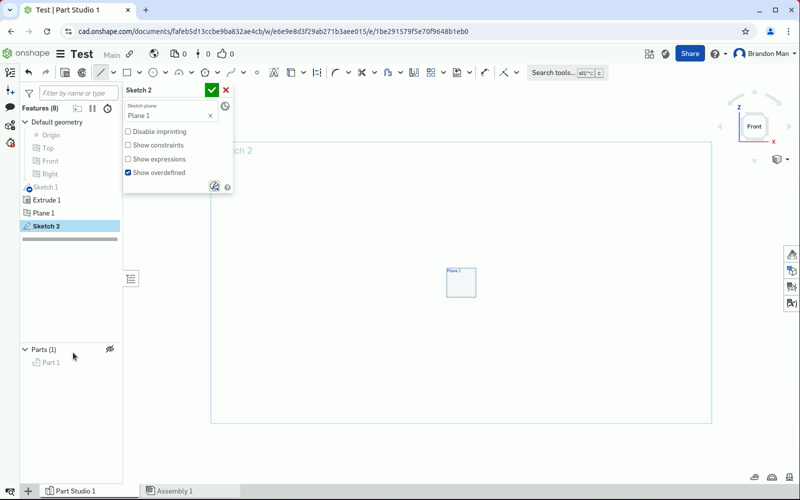
mouse_move(348, 342)
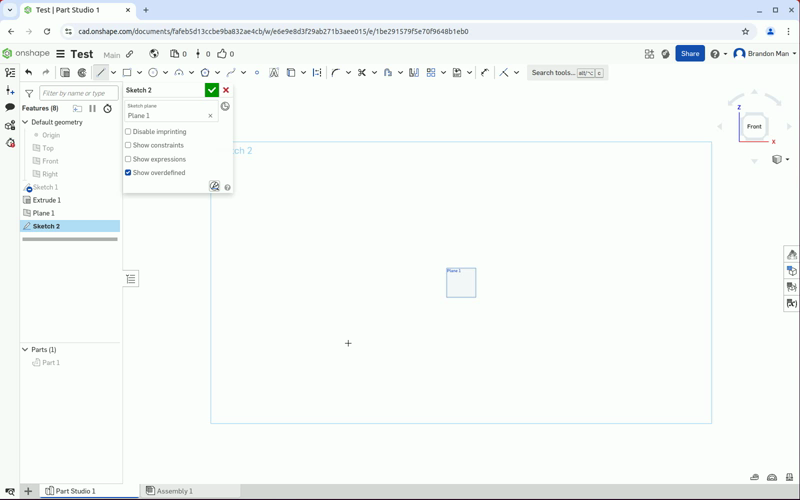
click(348, 342)
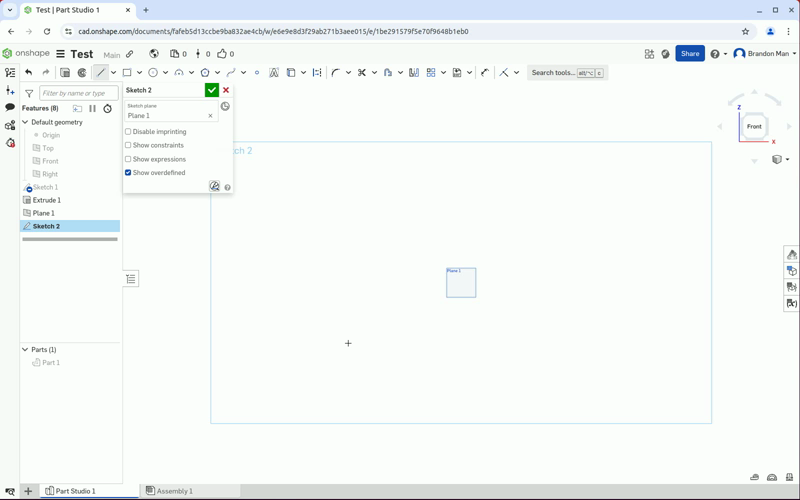
key_up(shift)
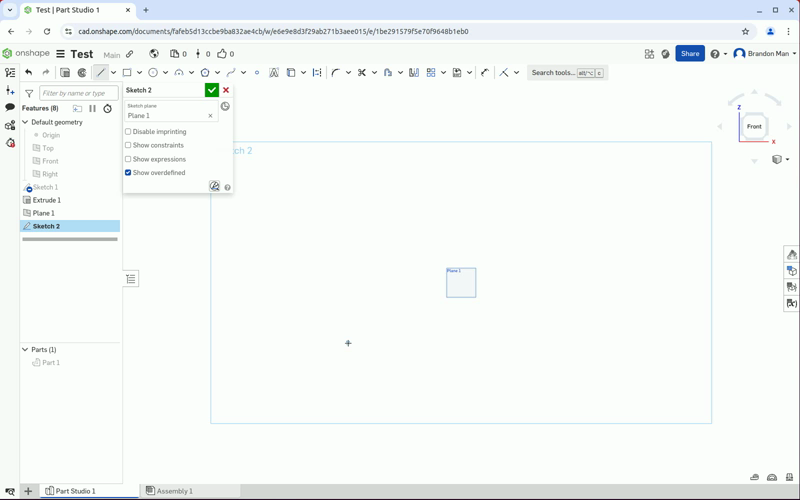
key_down(shift)
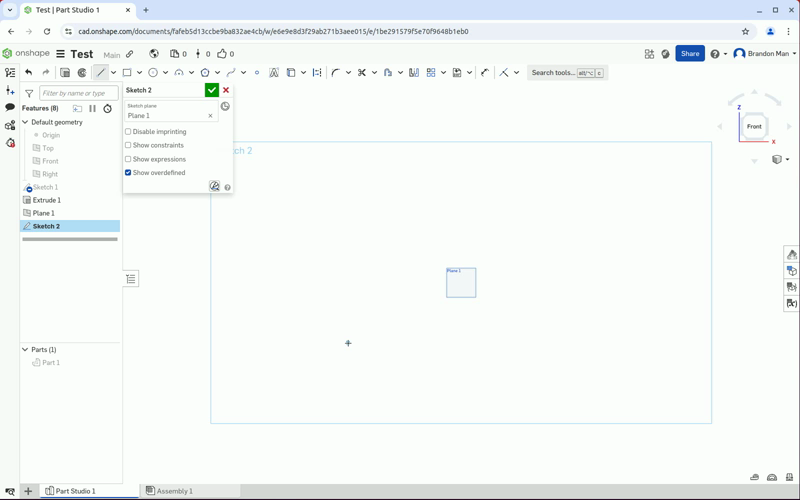
mouse_move(378, 342)
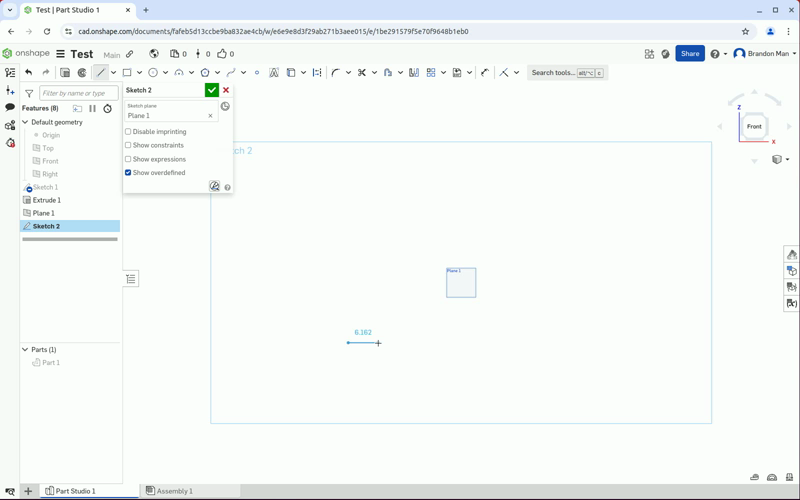
mouse_move(369, 342)
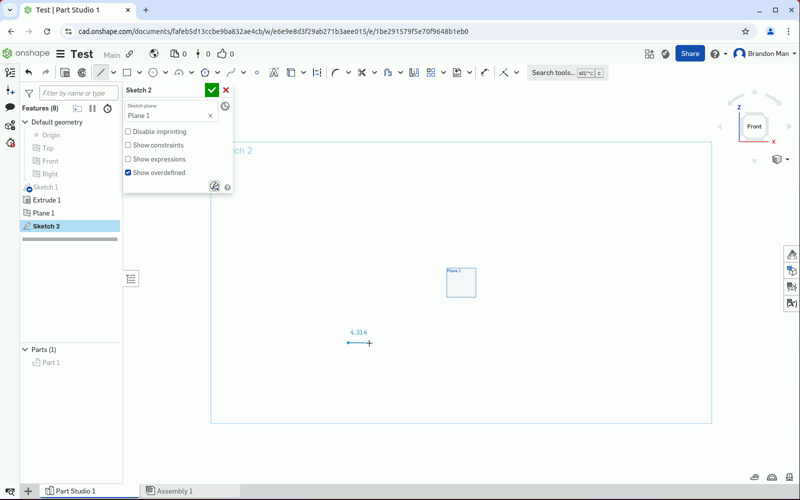
click(369, 342)
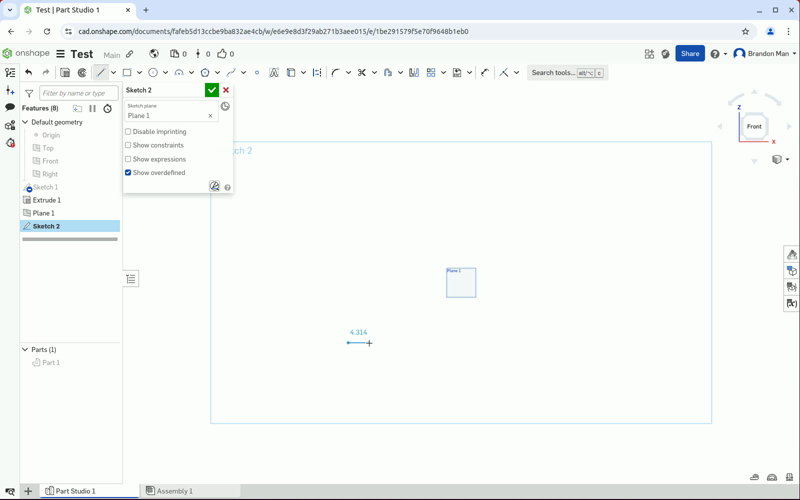
key_up(shift)
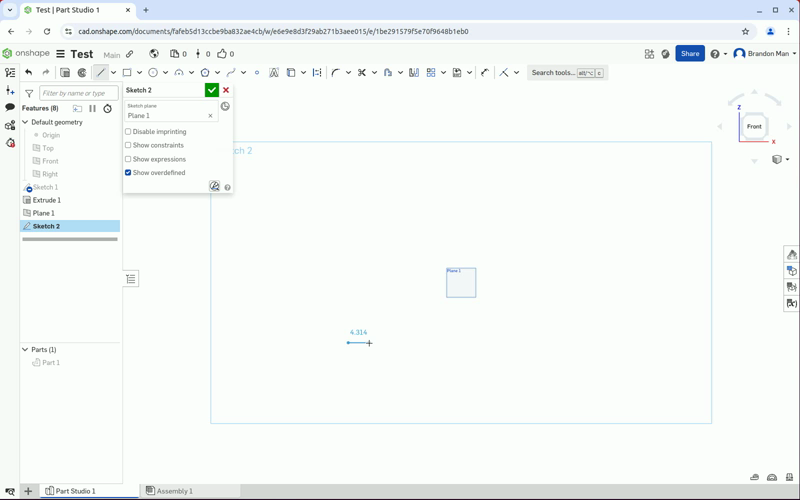
key_down(shift)
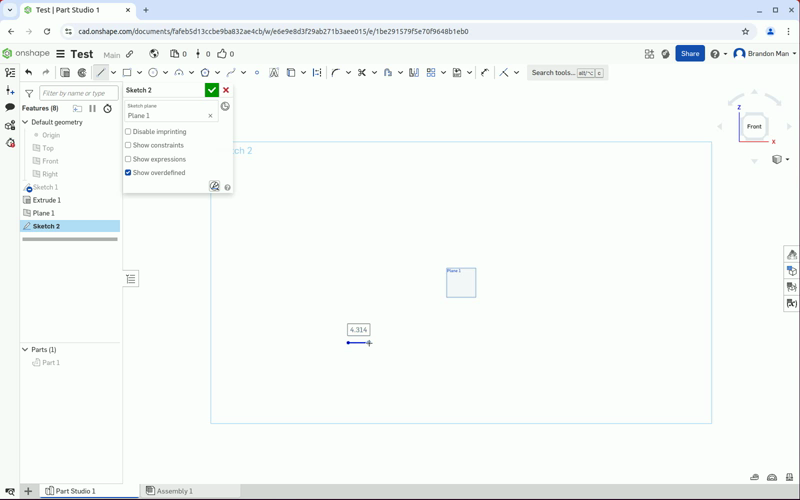
mouse_move(369, 243)
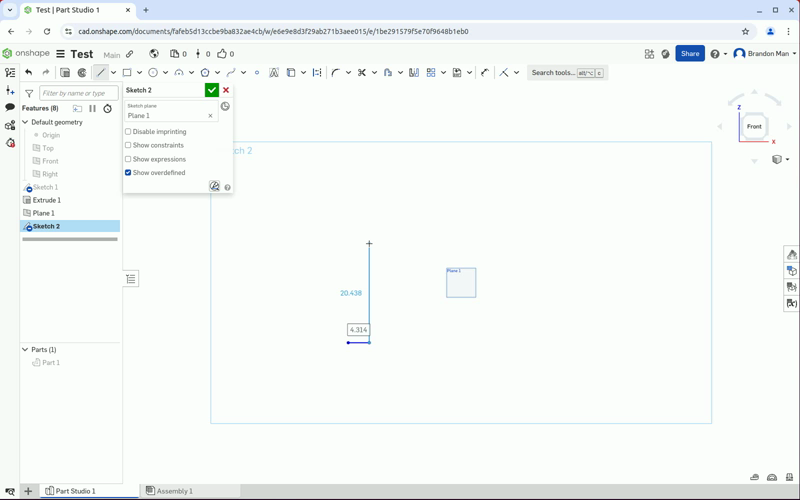
click(369, 243)
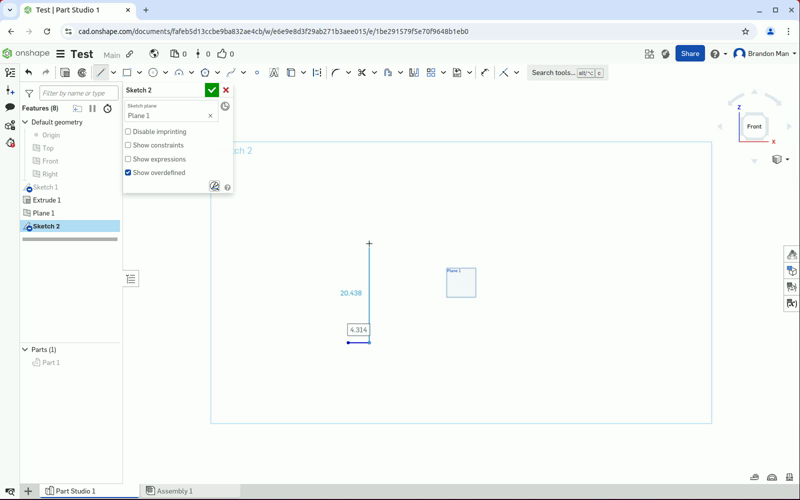
key_up(shift)
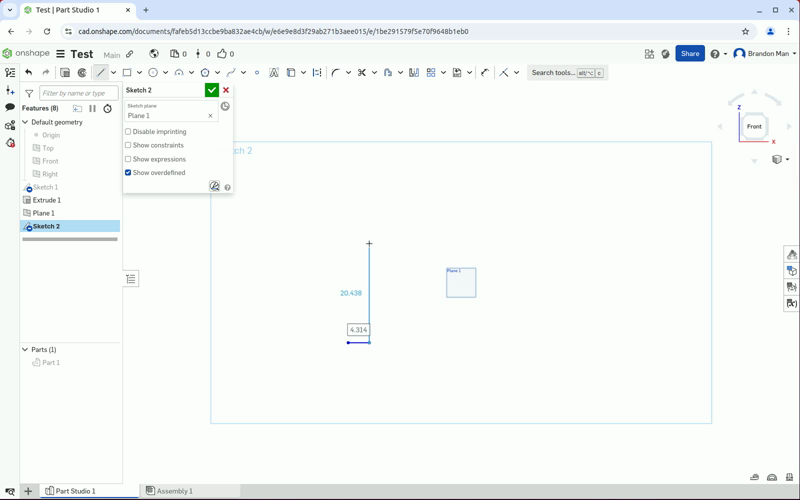
key_down(shift)
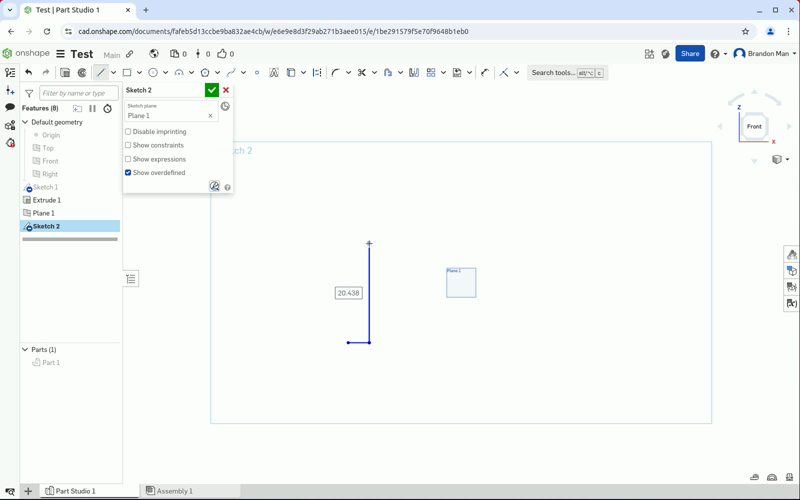
mouse_move(399, 243)
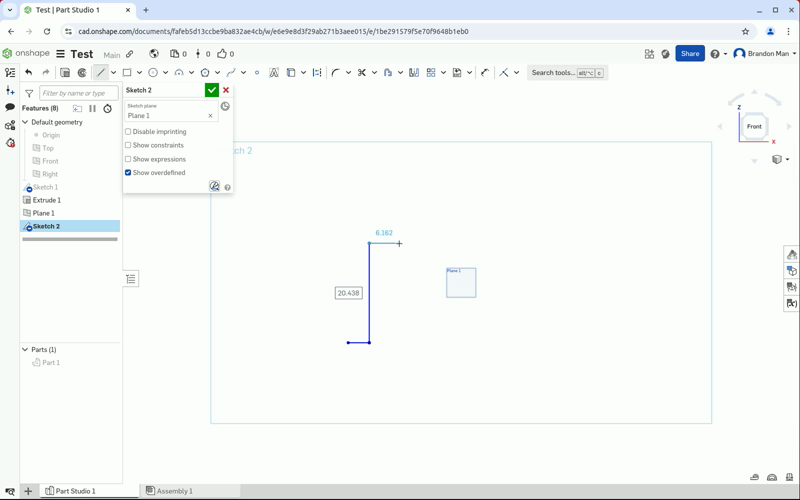
mouse_move(348, 243)
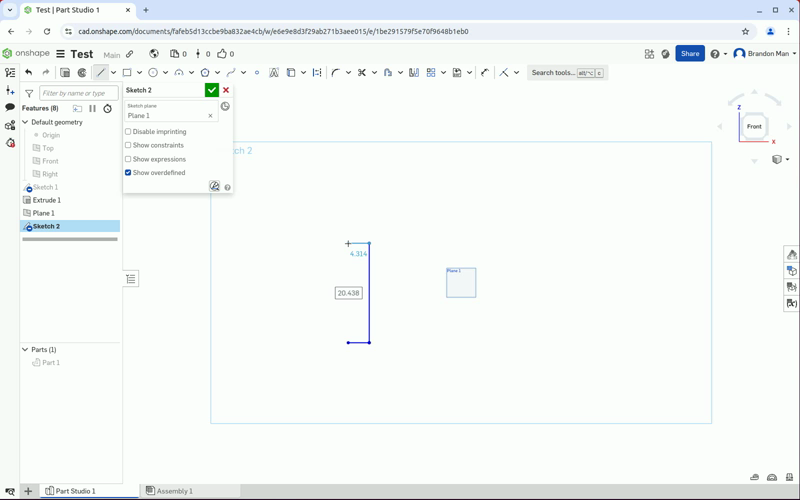
click(348, 243)
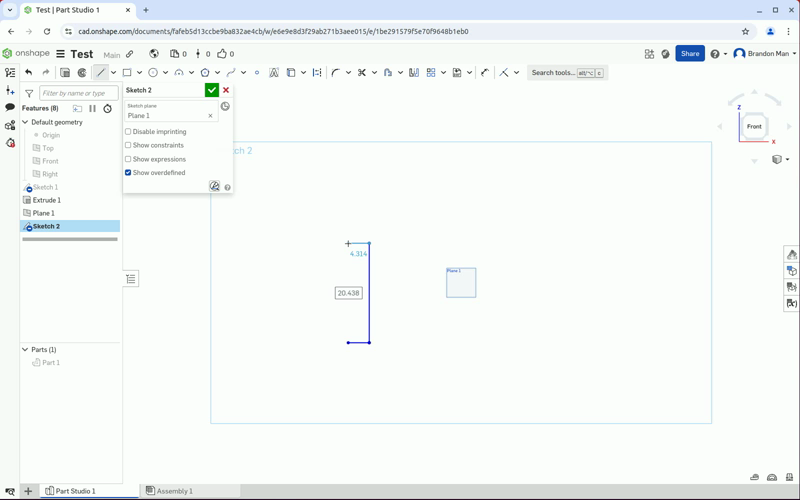
key_up(shift)
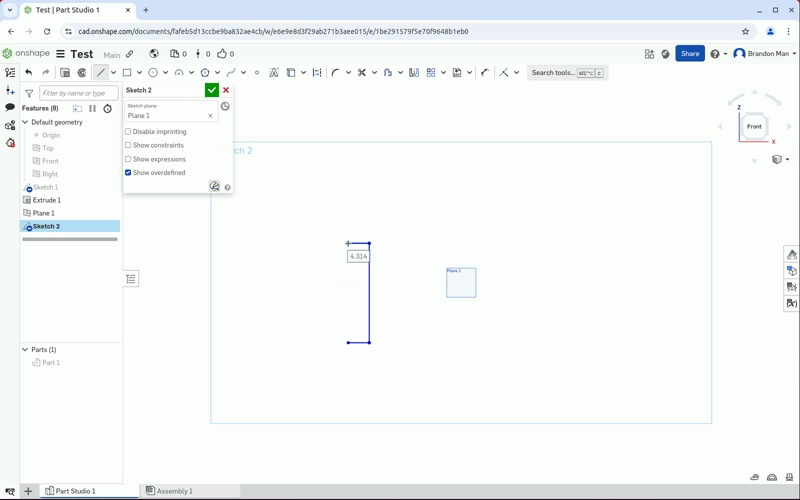
key_down(shift)
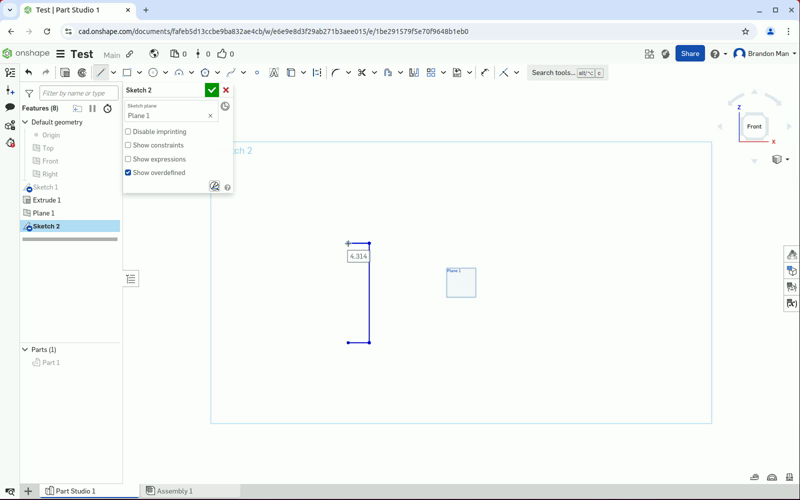
mouse_move(348, 342)
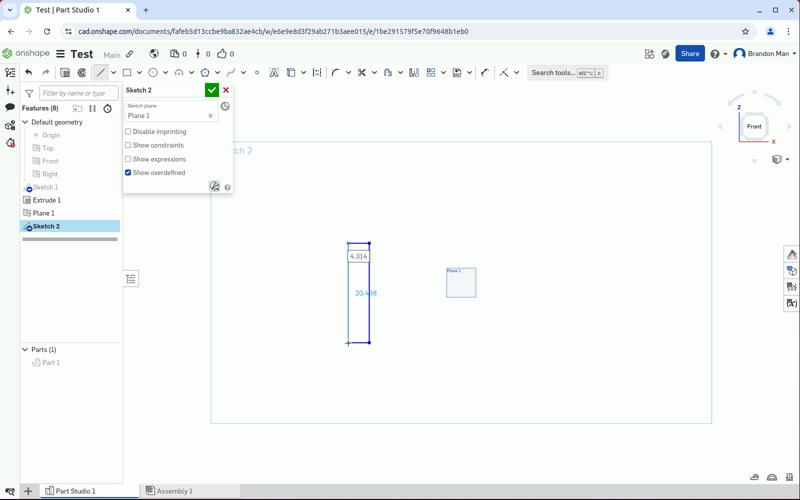
key_up(shift)
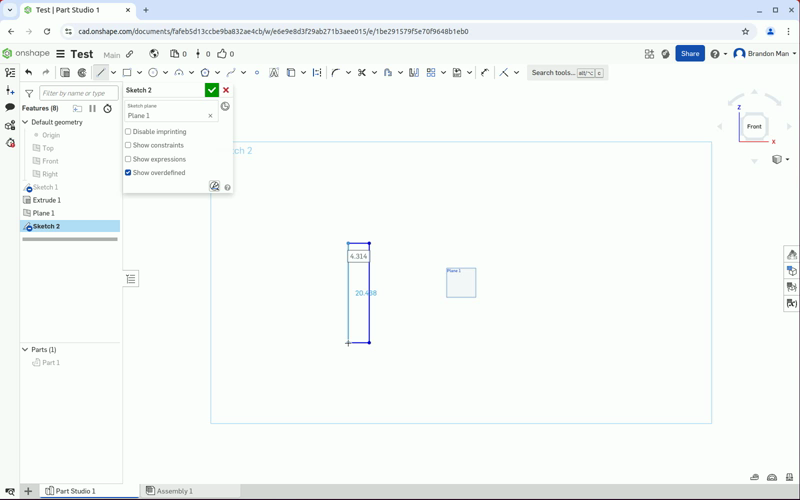
click(348, 342)
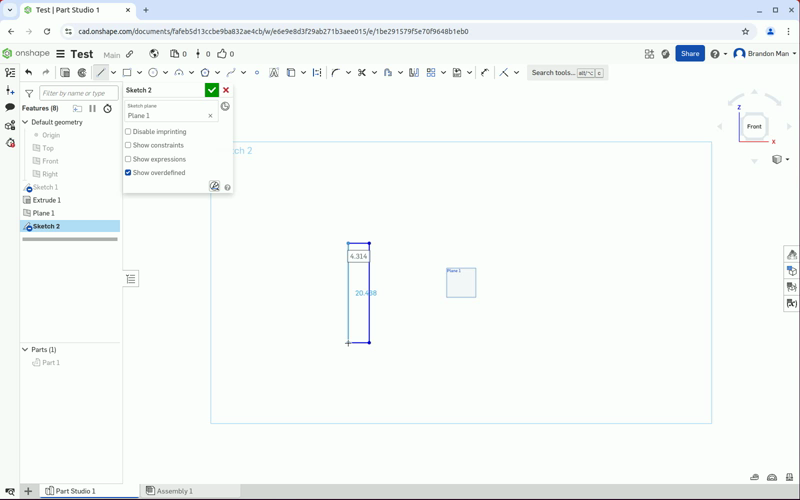
key(esc)
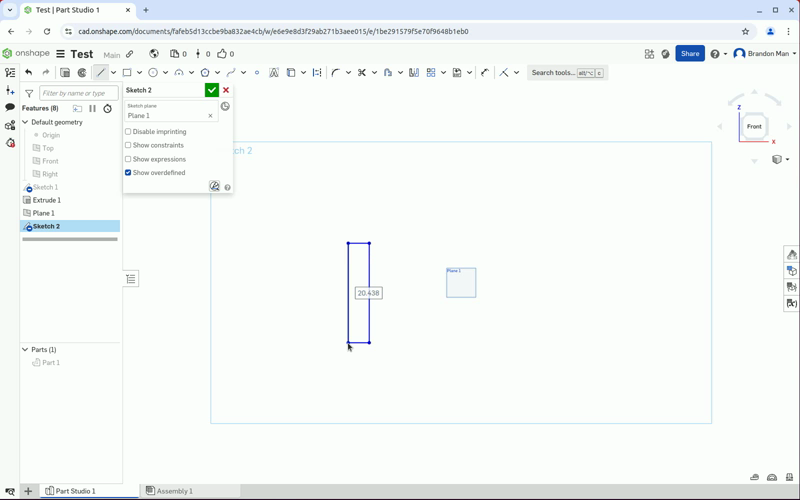
mouse_move(363, 309)
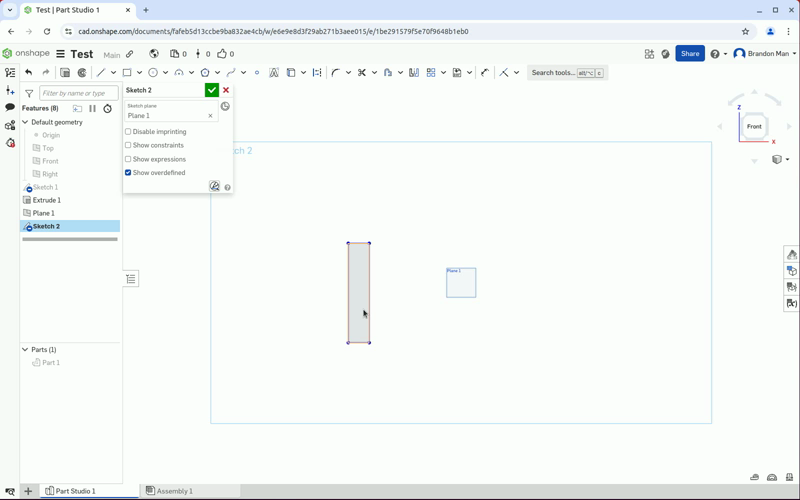
click(363, 309)
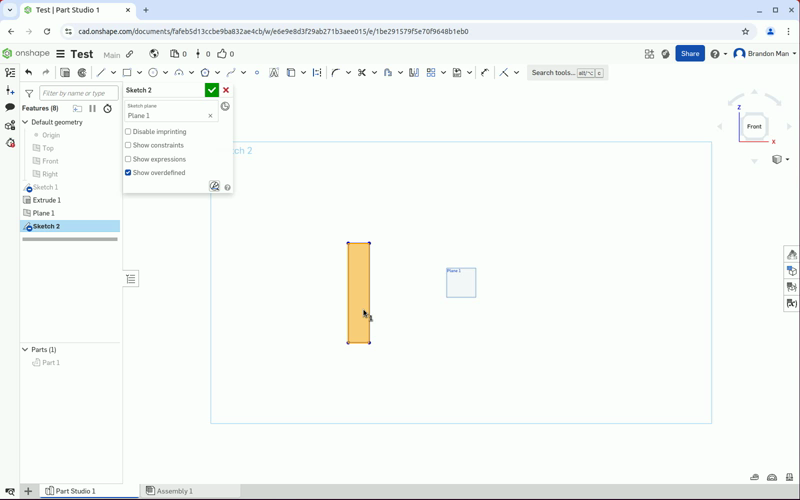
mouse_move(73, 352)
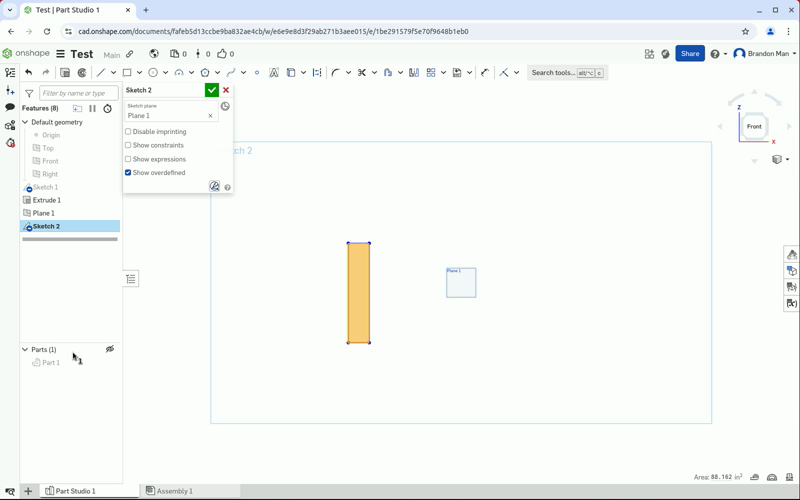
key(shift+y)
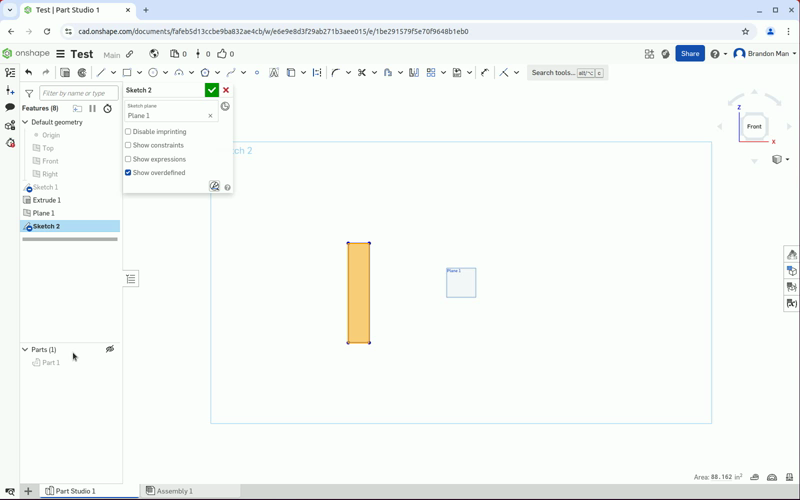
key(shift+e)
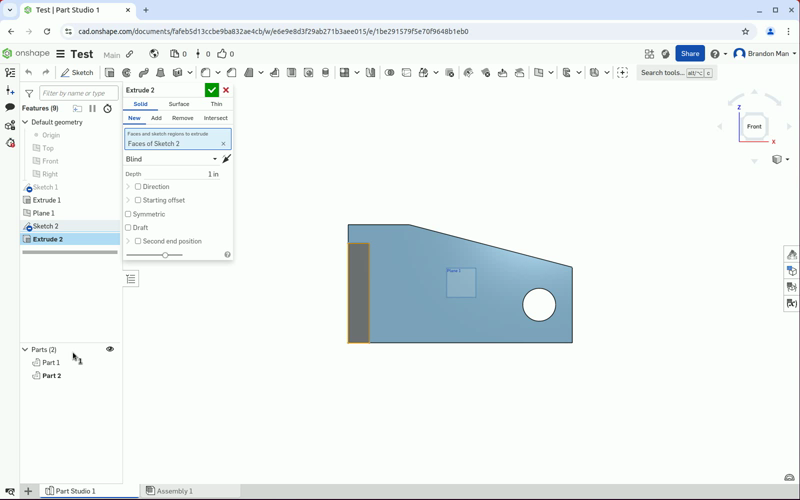
mouse_move(143, 106)
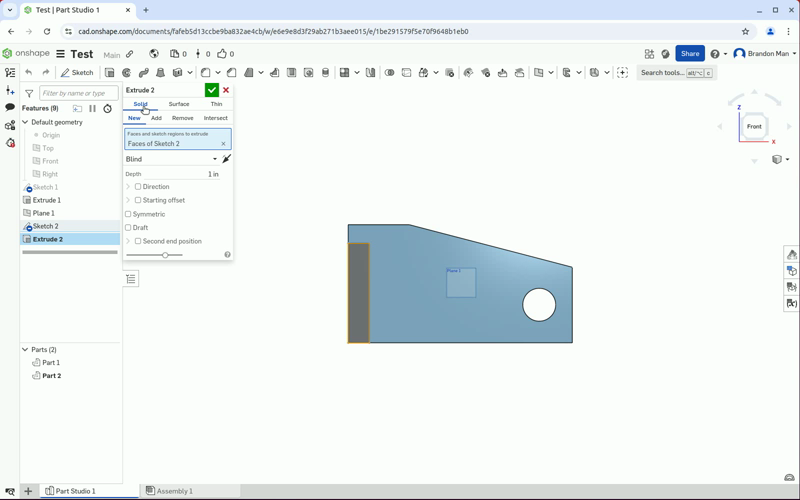
click(143, 106)
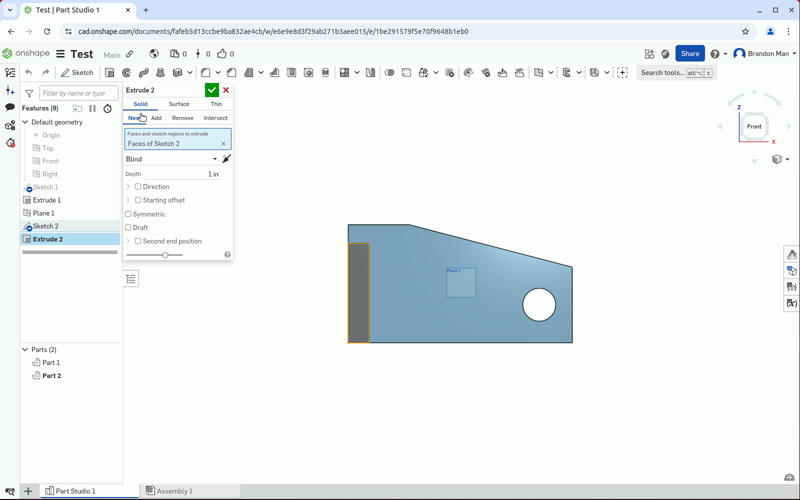
mouse_move(137, 120)
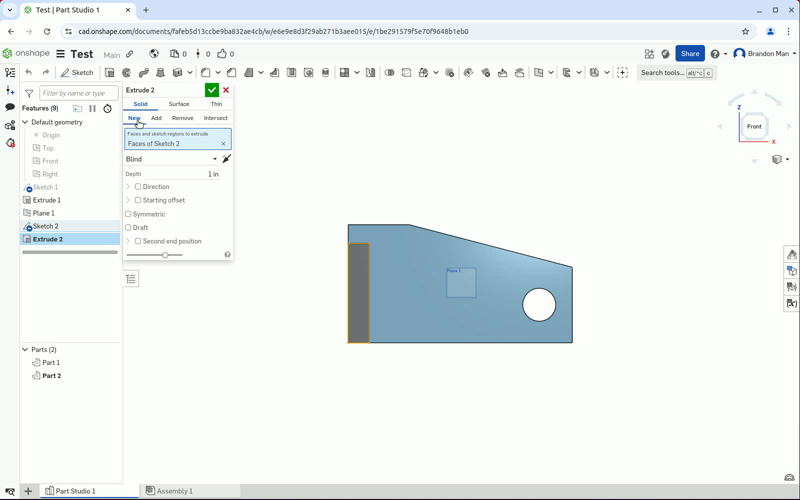
click(137, 120)
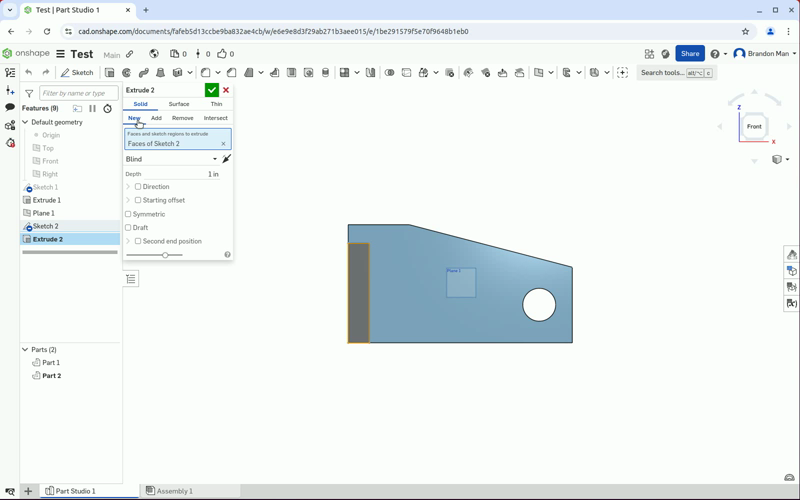
key(tab, 4)
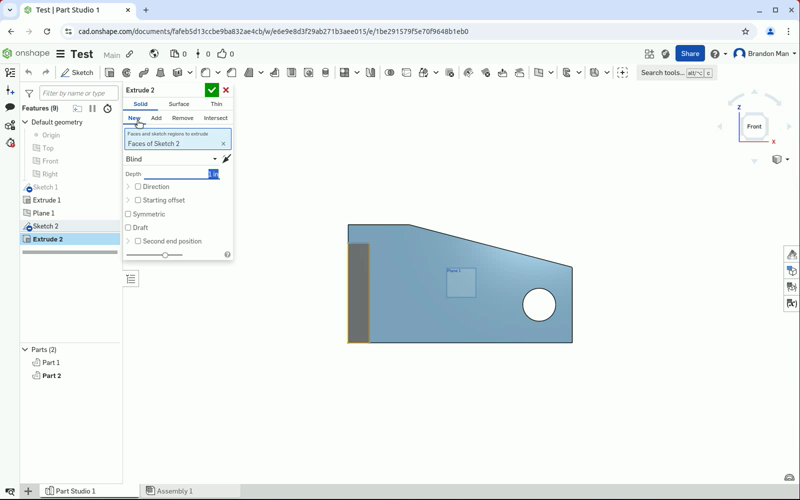
text(13.48)
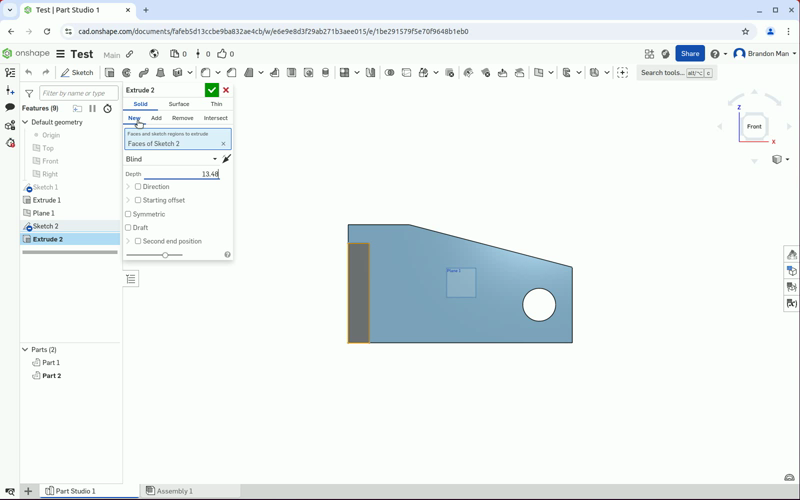
key(enter)
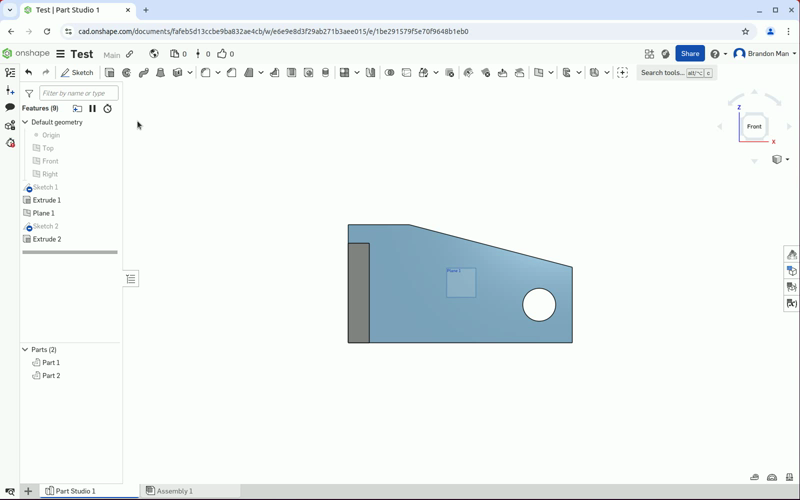
key(shift+h)
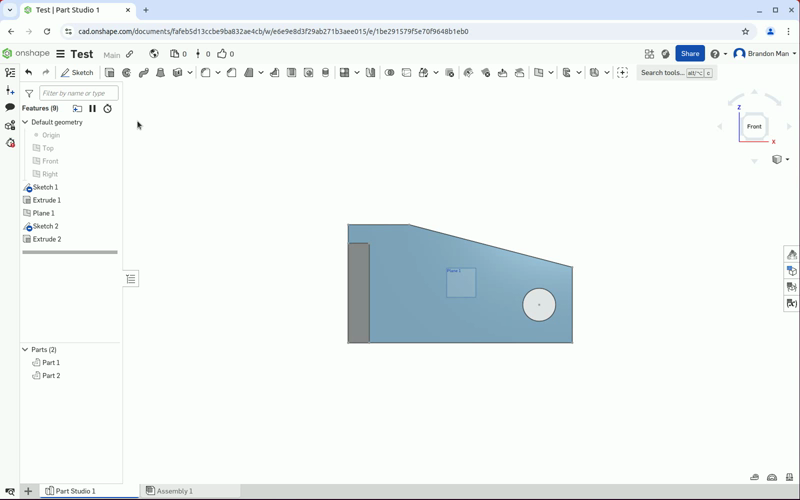
key(shift+h)
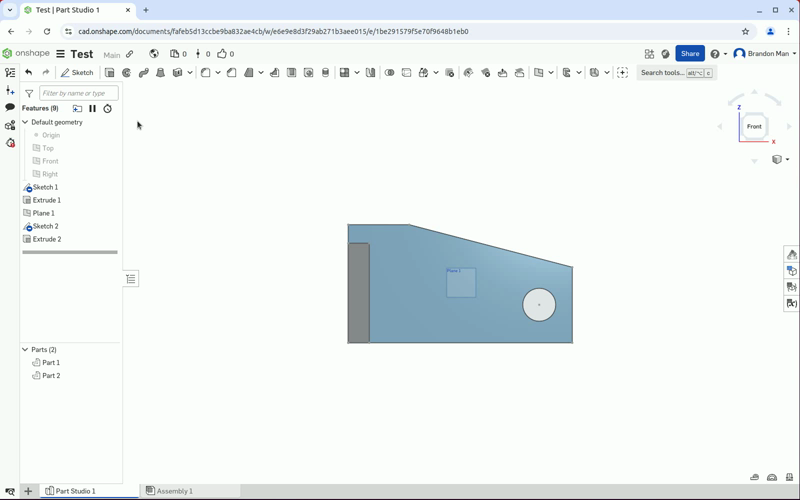
key(shift+7)
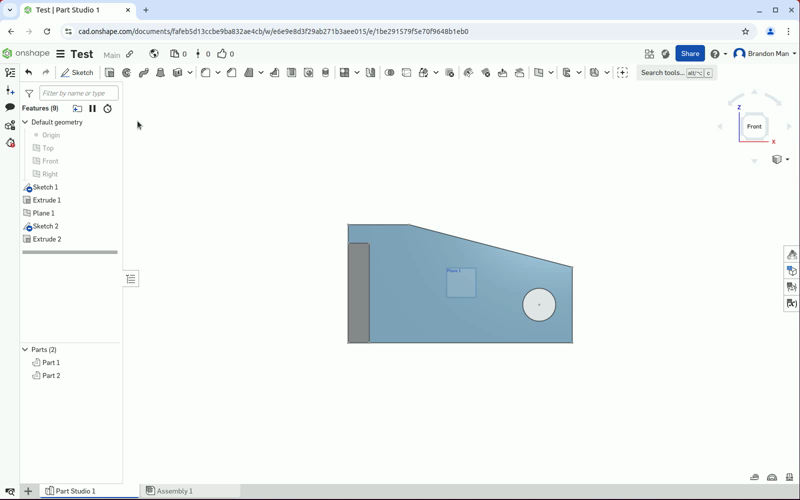
key(left, 2)
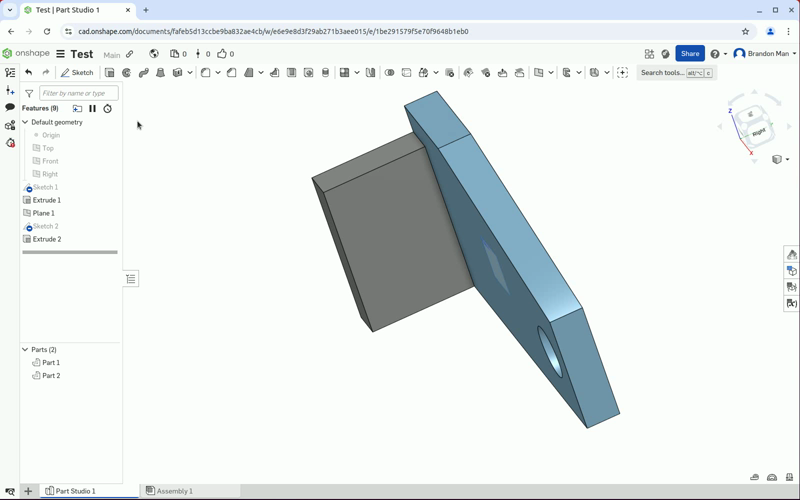
key(down, 2)
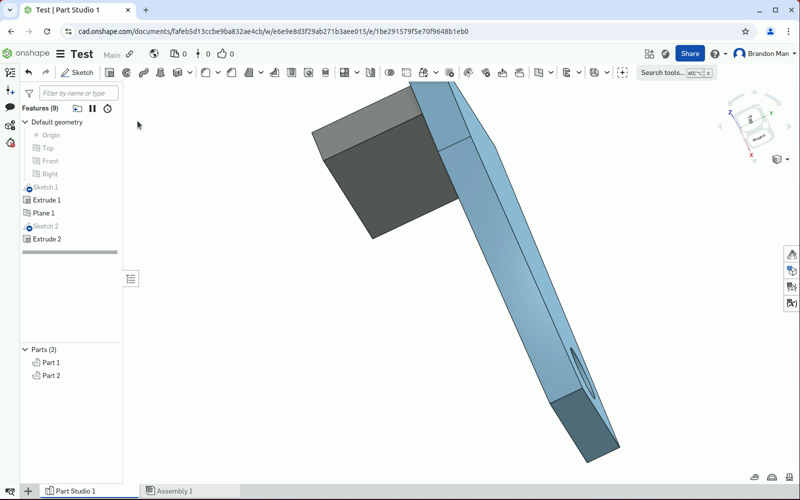
key(up, 2)
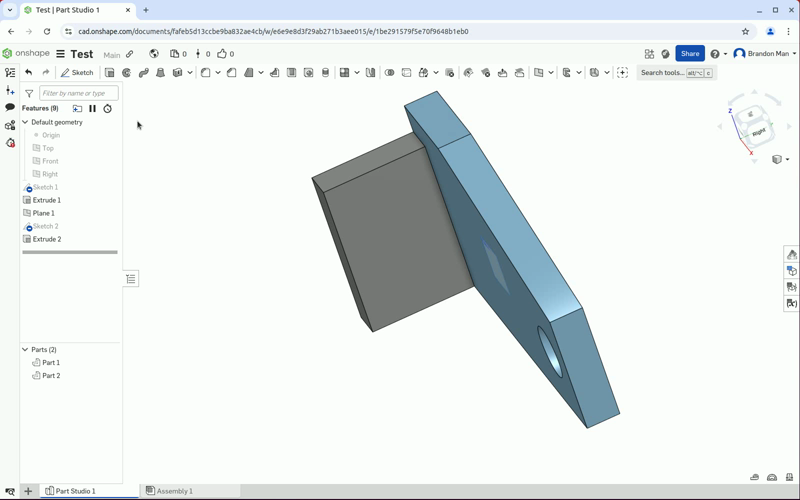
key(right, 2)
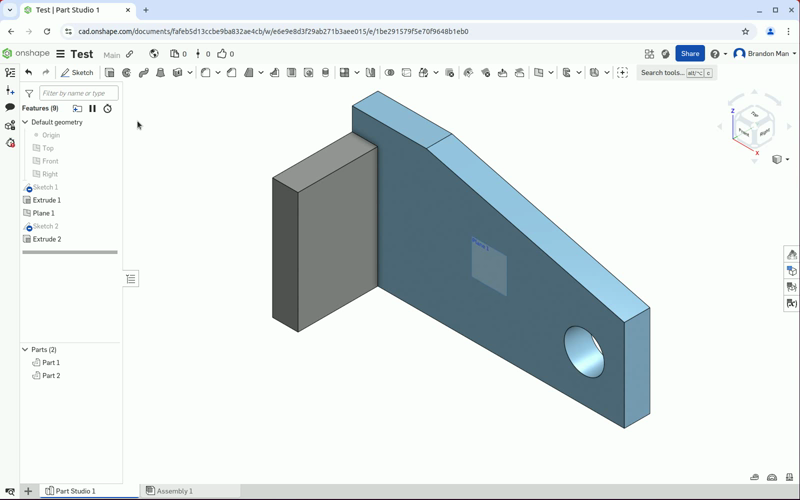
mouse_move(73, 189)
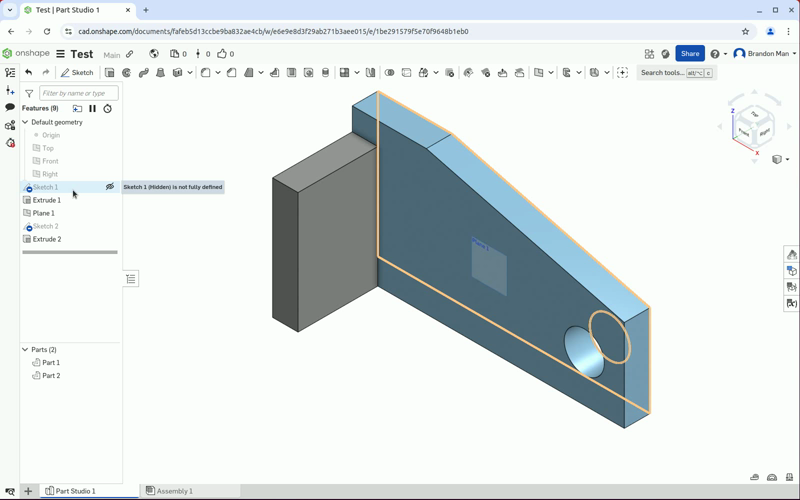
click(73, 189)